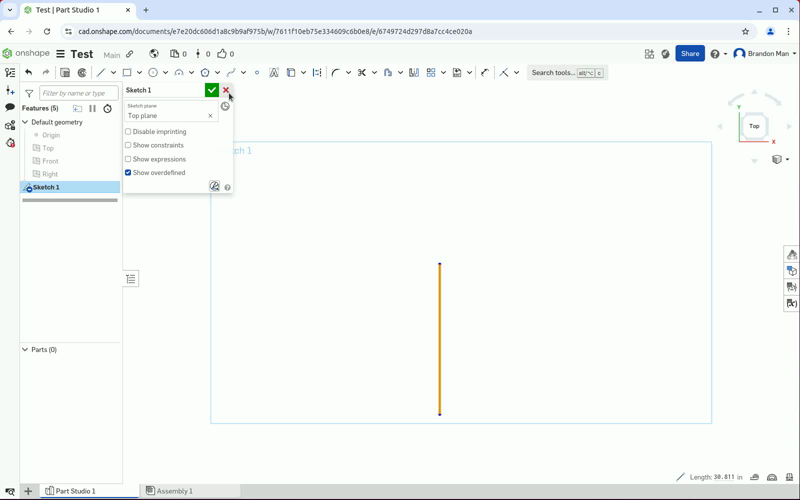
key(shift+h)
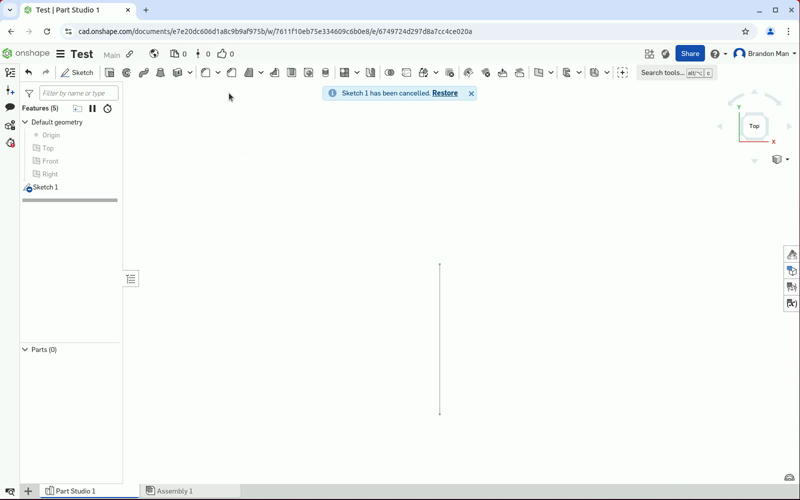
key(shift+s)
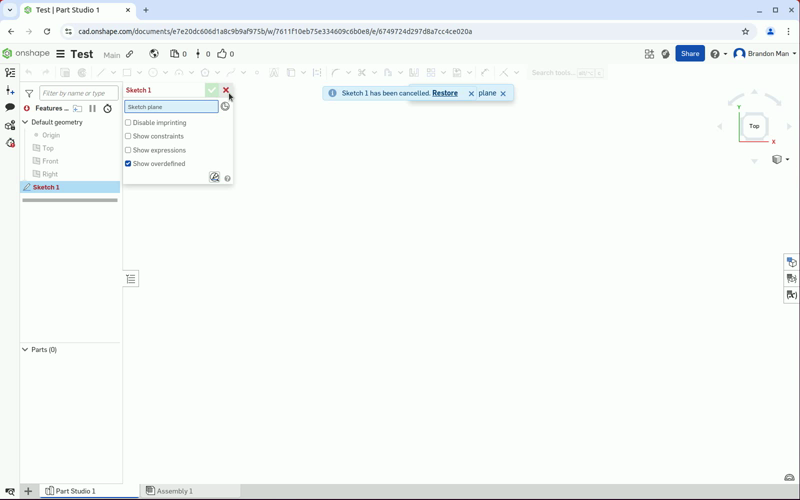
mouse_move(73, 150)
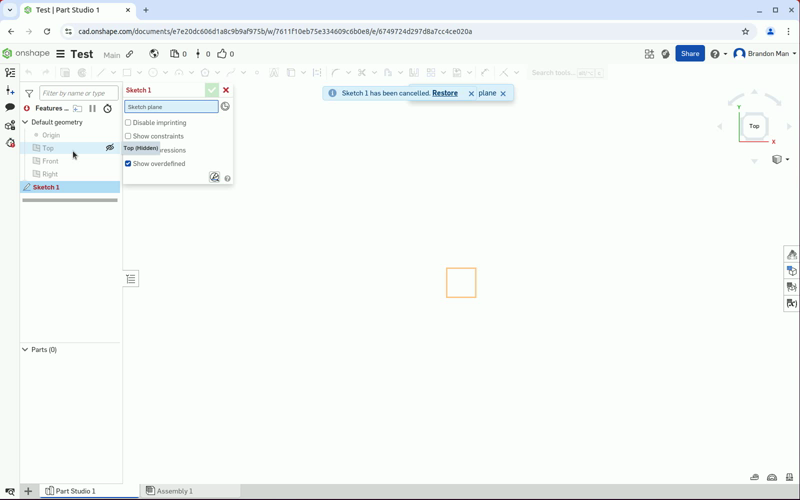
click(73, 150)
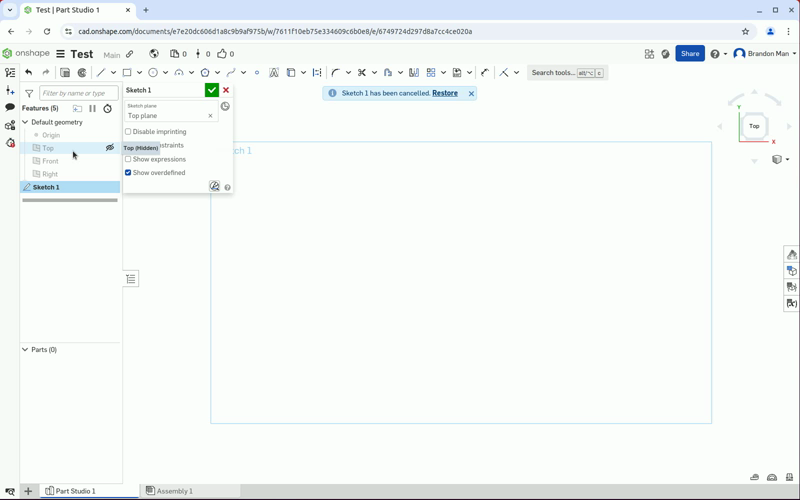
mouse_move(73, 352)
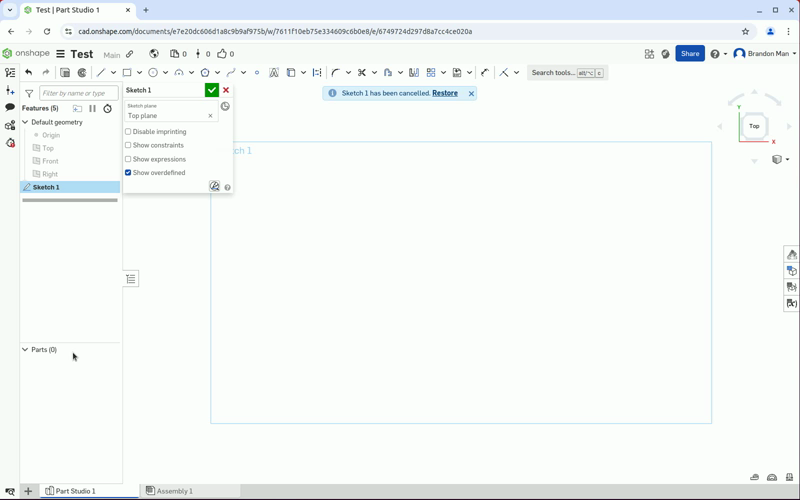
key(y)
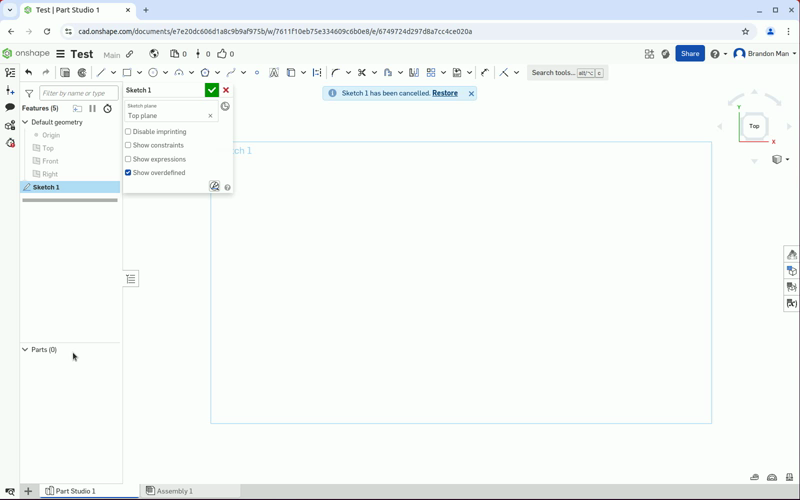
key(l)
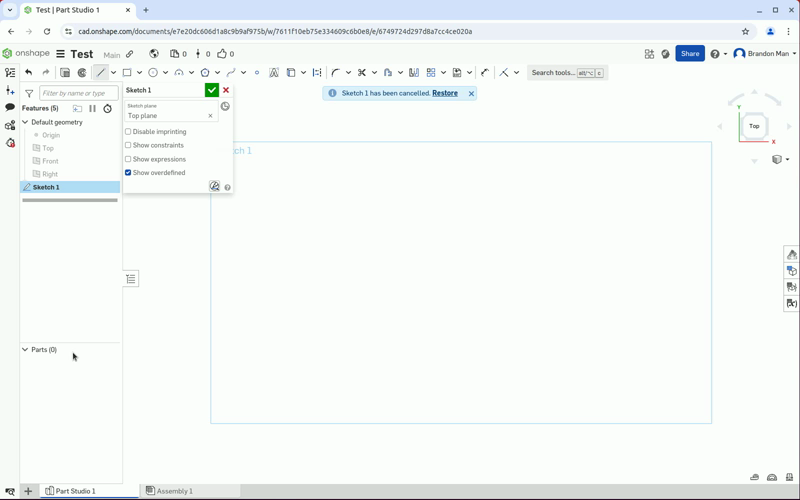
key_down(shift)
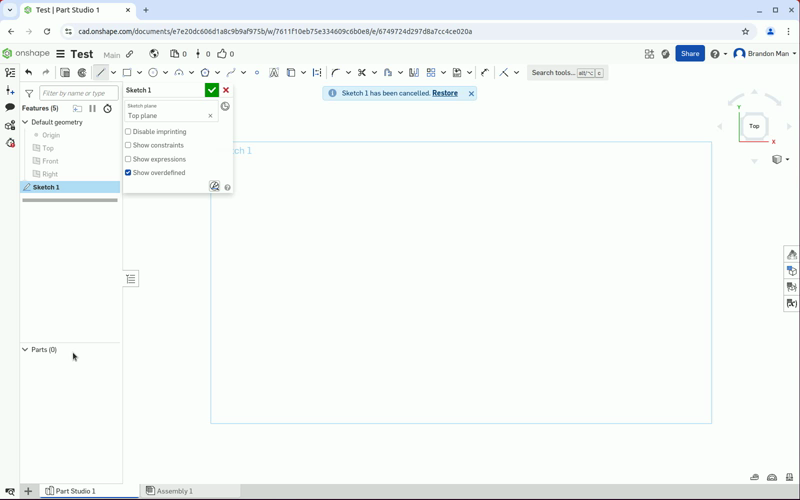
mouse_move(348, 354)
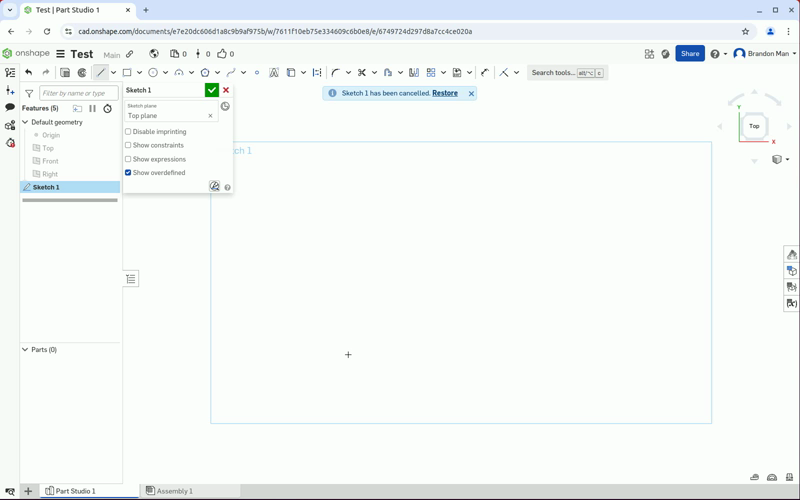
click(348, 354)
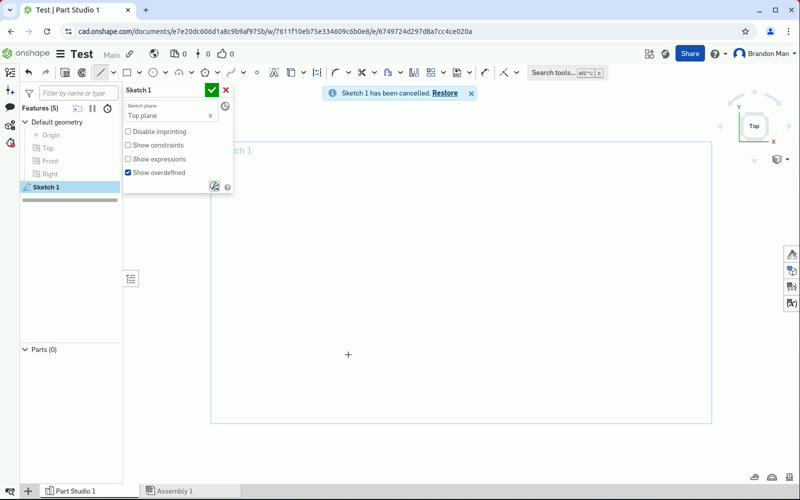
key_up(shift)
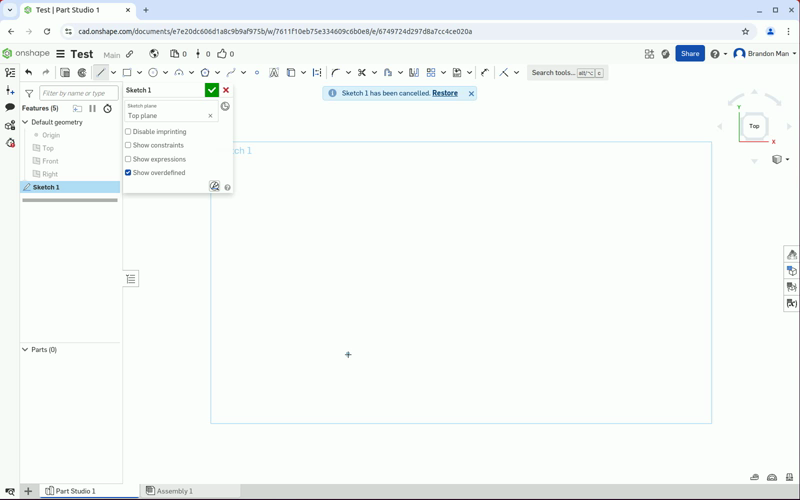
key_down(shift)
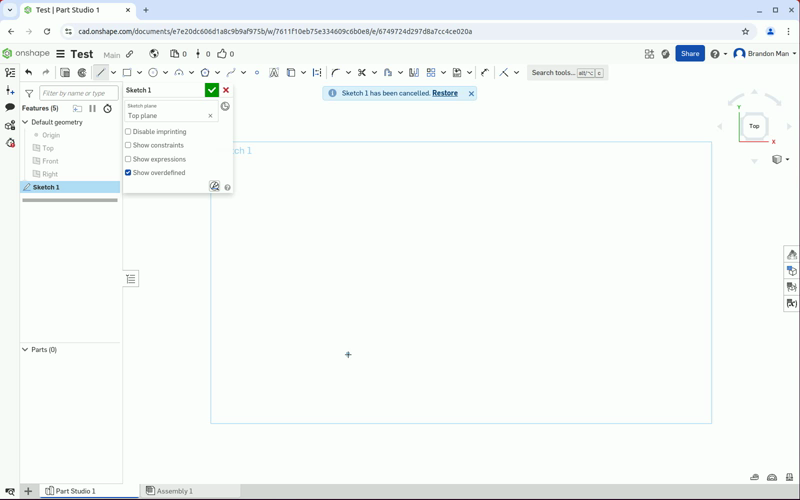
mouse_move(503, 354)
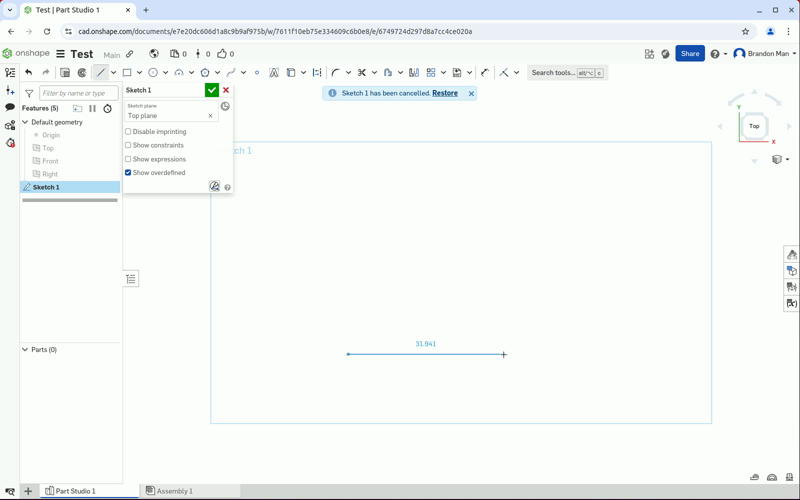
click(503, 354)
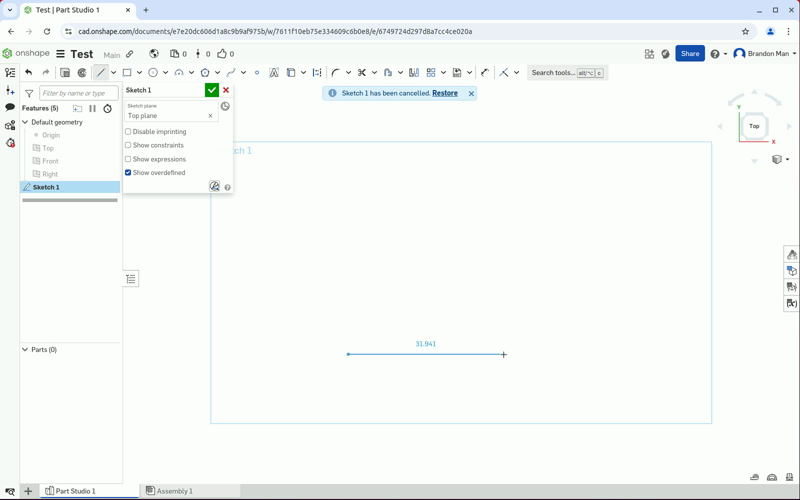
key_up(shift)
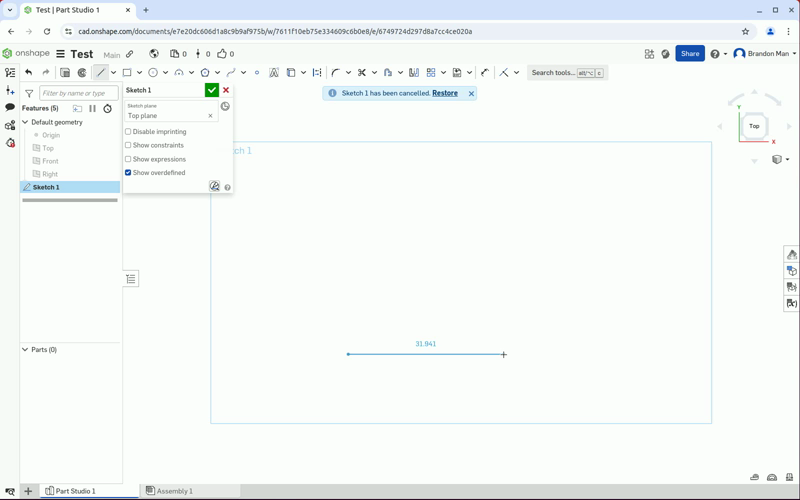
key_down(shift)
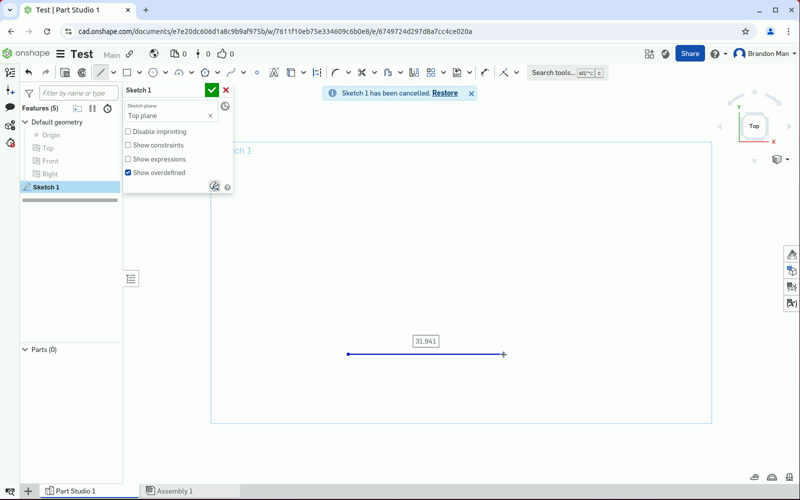
mouse_move(503, 226)
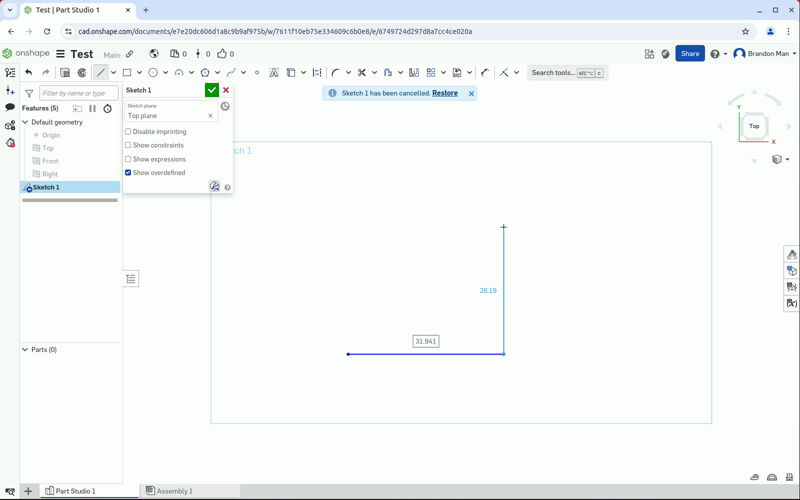
click(503, 226)
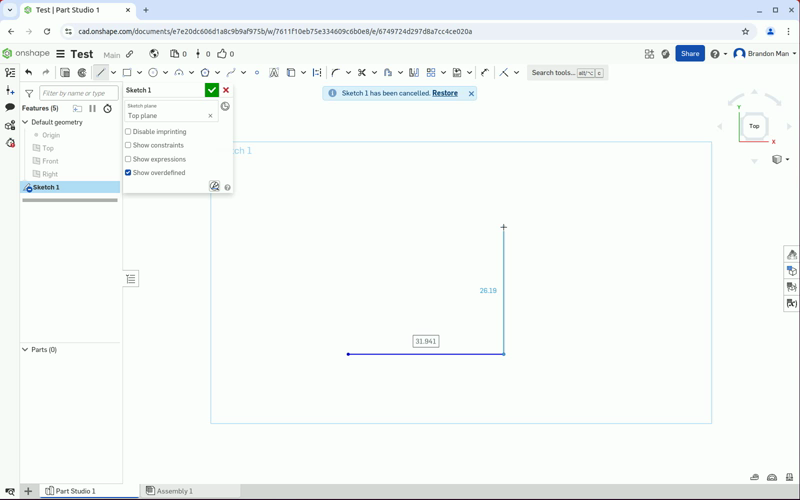
key_up(shift)
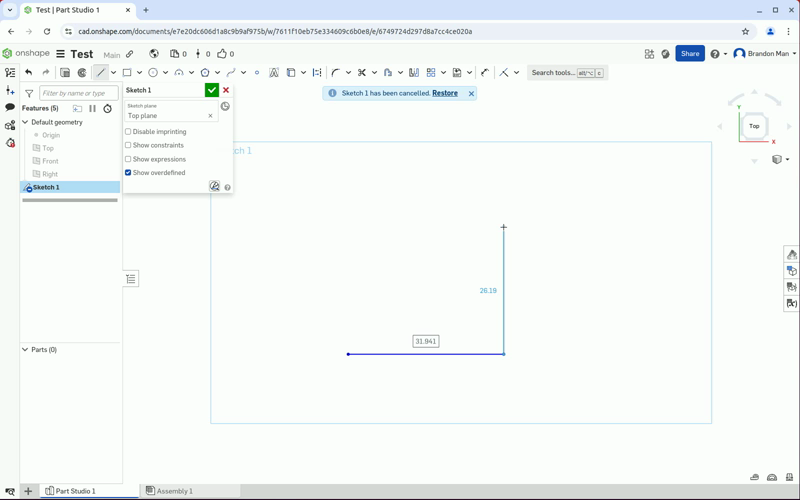
key_down(shift)
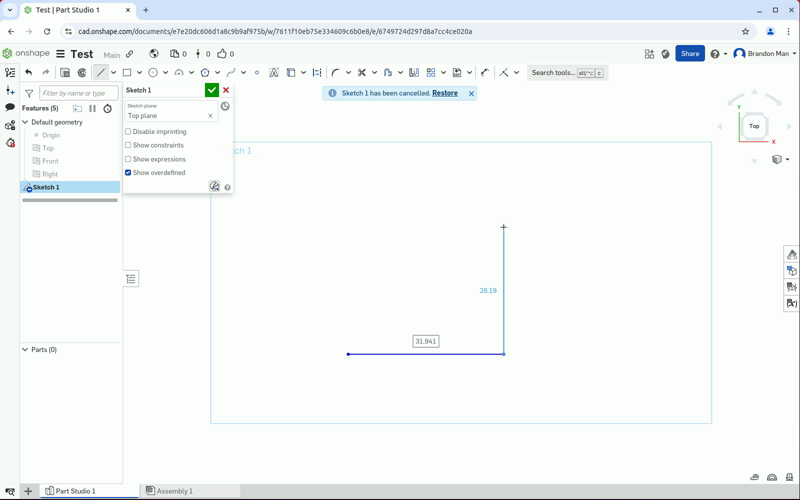
mouse_move(348, 226)
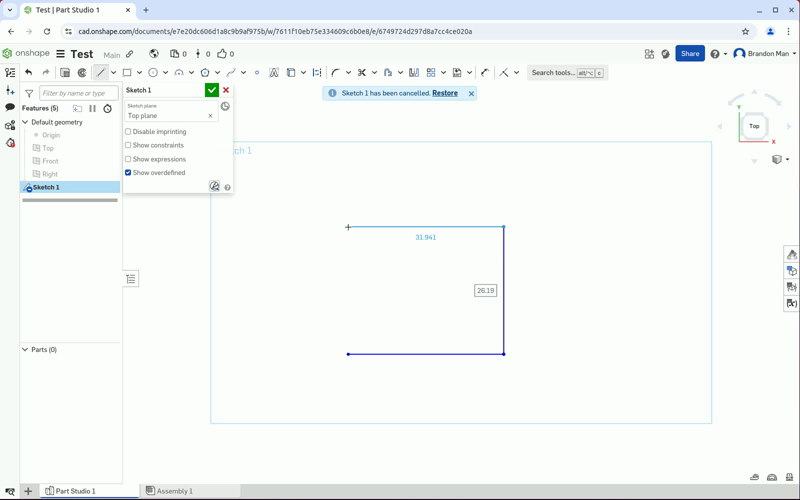
click(348, 226)
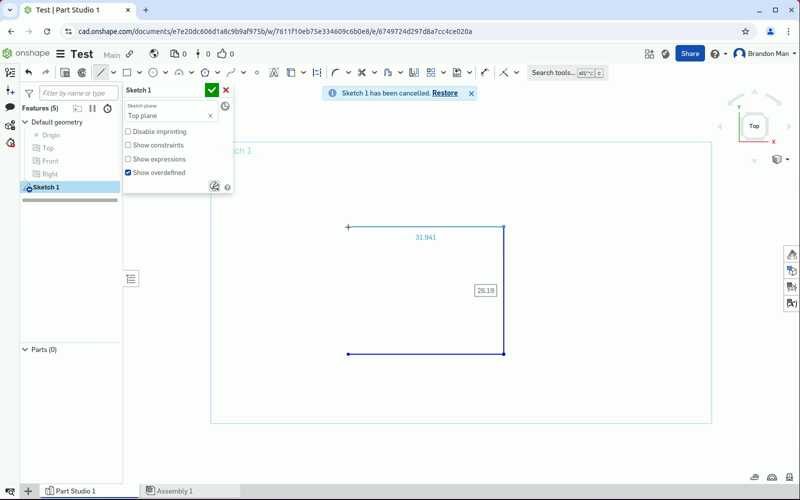
key_up(shift)
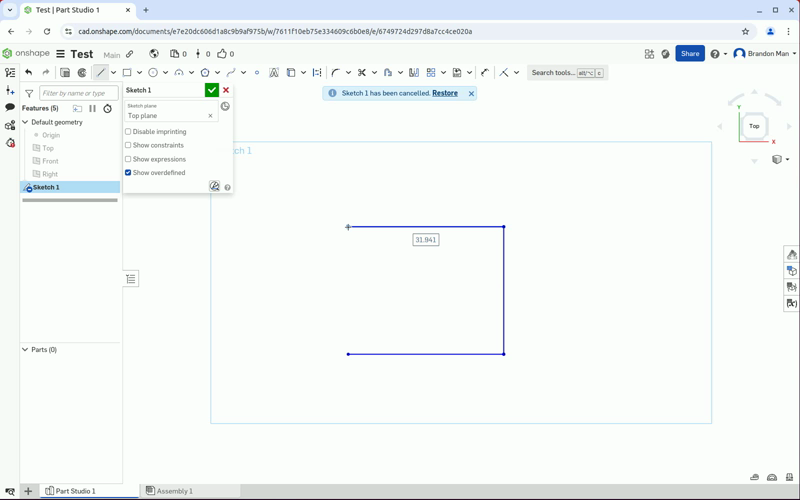
key_down(shift)
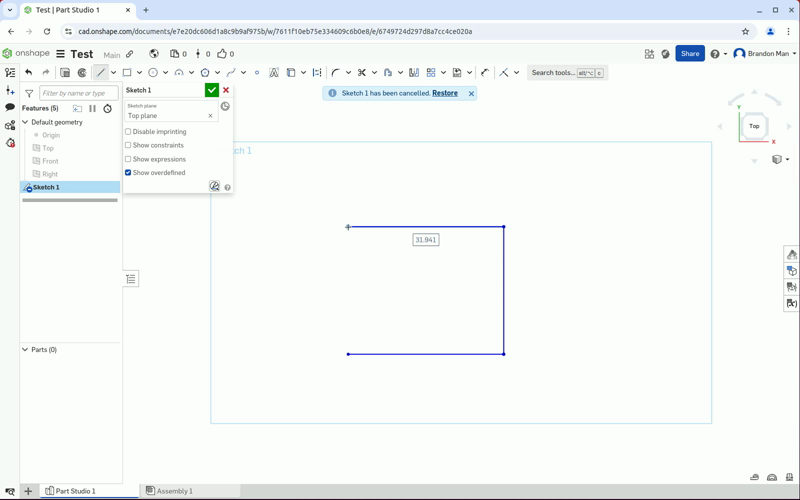
mouse_move(348, 354)
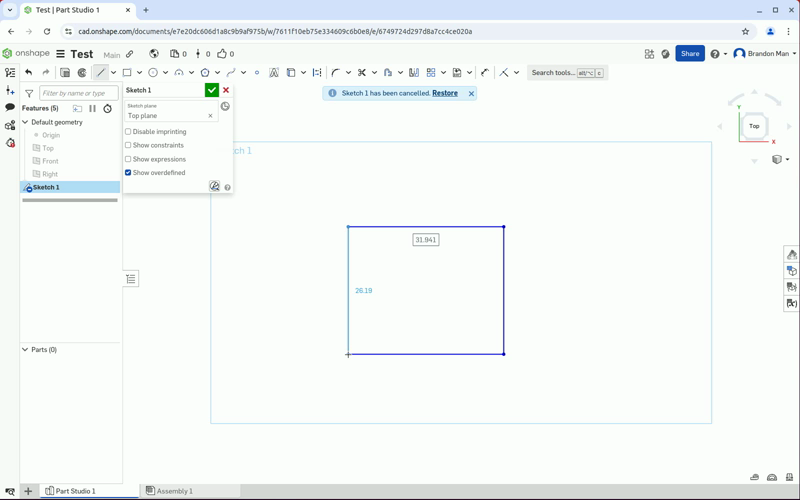
key_up(shift)
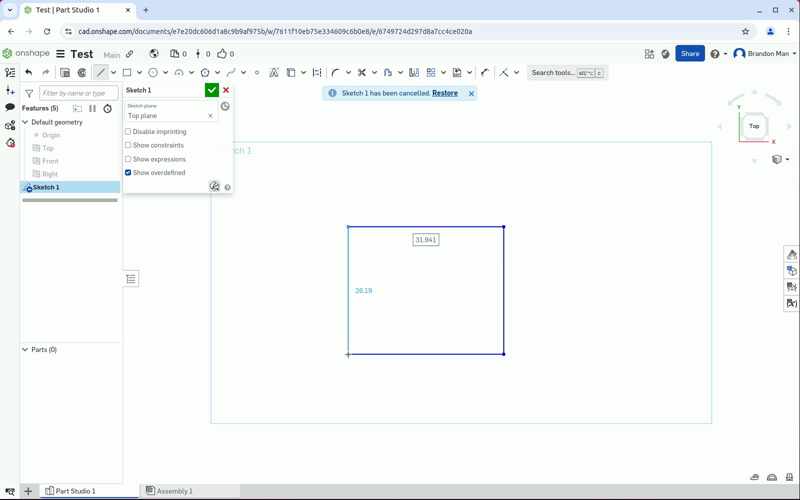
click(348, 354)
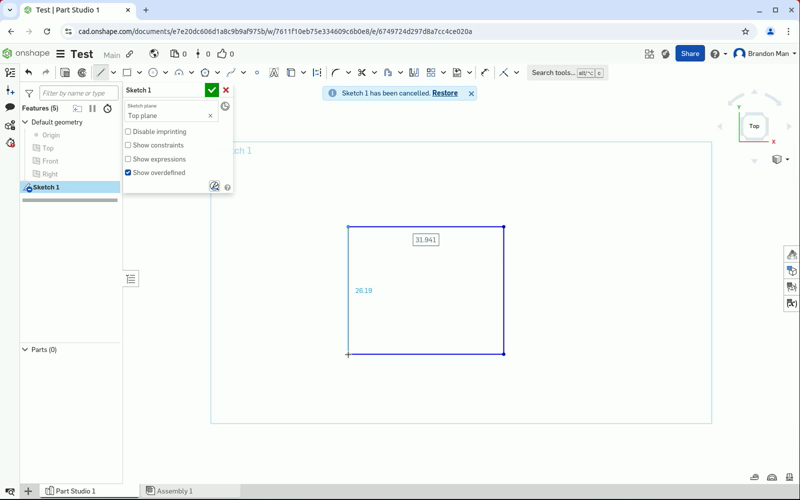
key(esc)
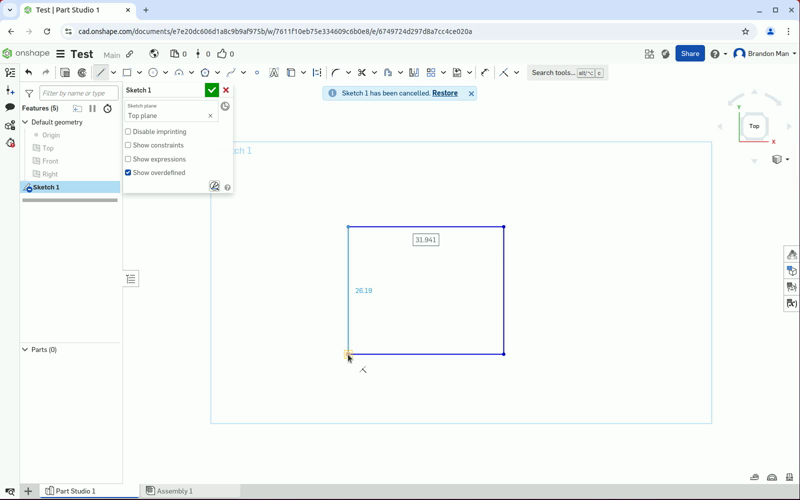
mouse_move(450, 306)
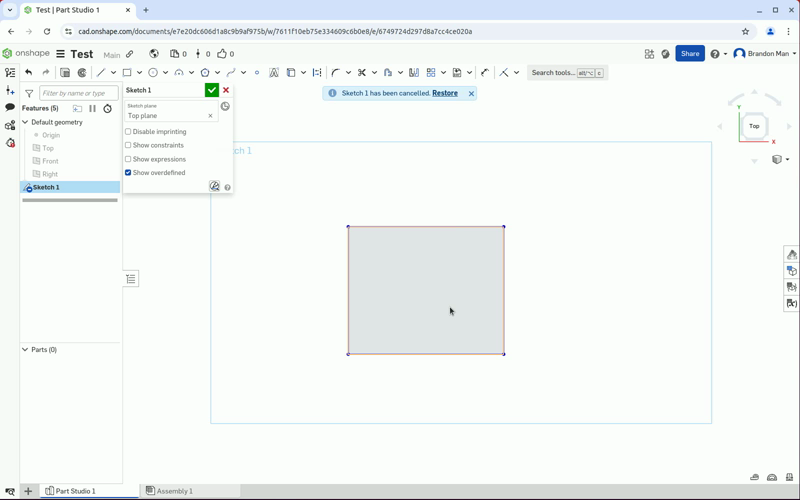
click(450, 306)
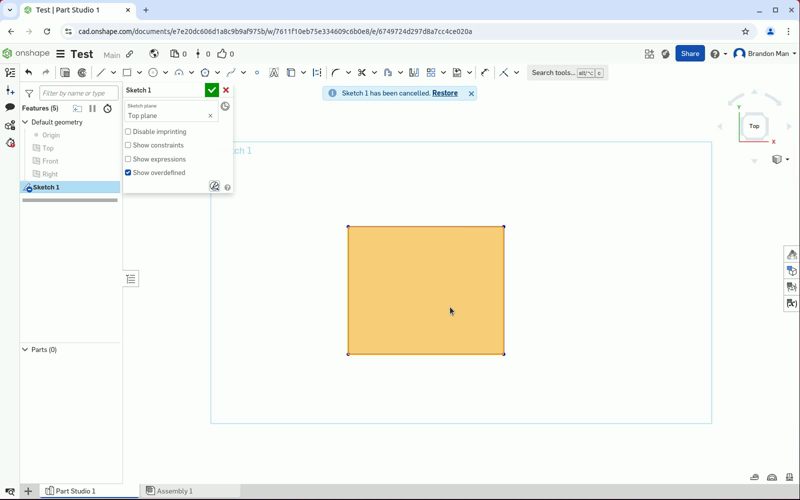
mouse_move(73, 352)
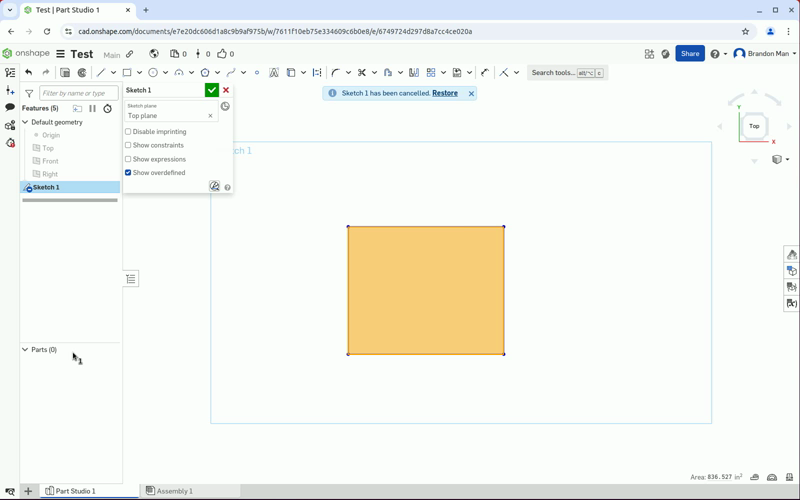
key(shift+y)
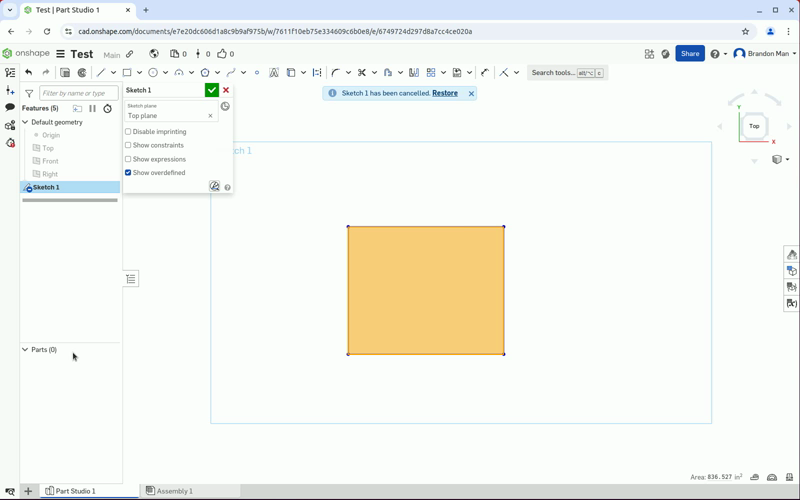
key(shift+e)
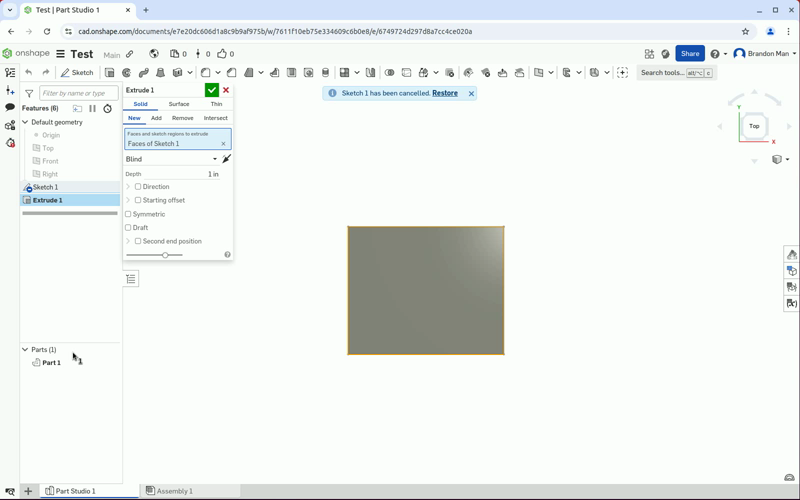
mouse_move(143, 106)
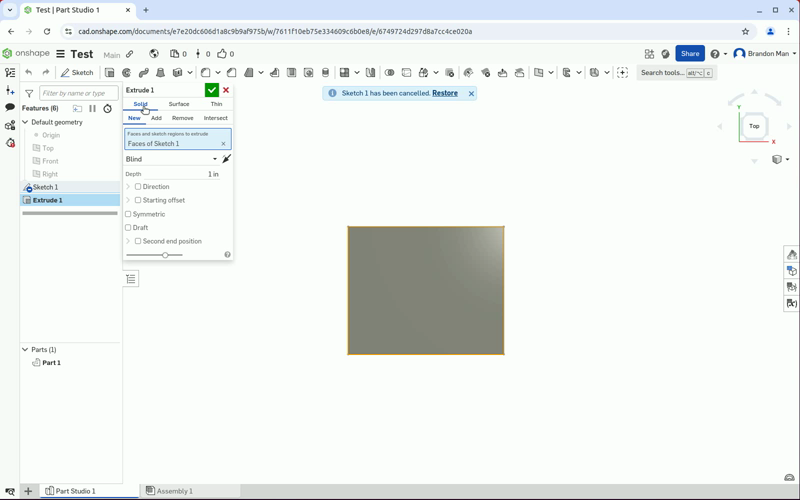
click(143, 106)
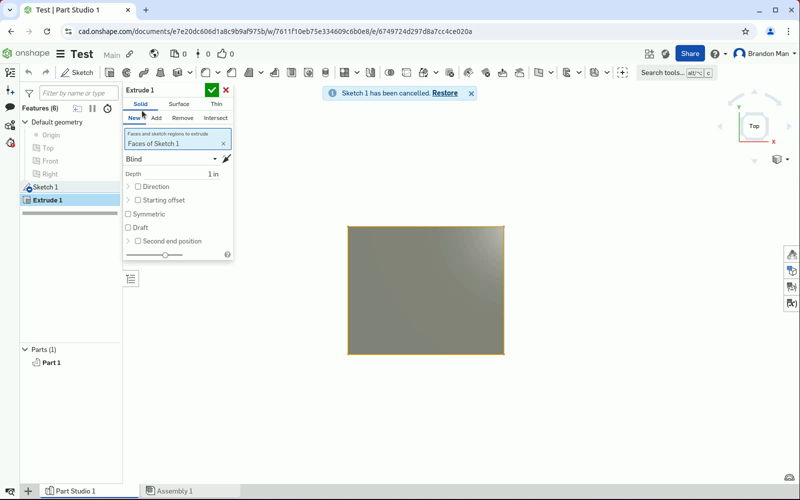
mouse_move(137, 120)
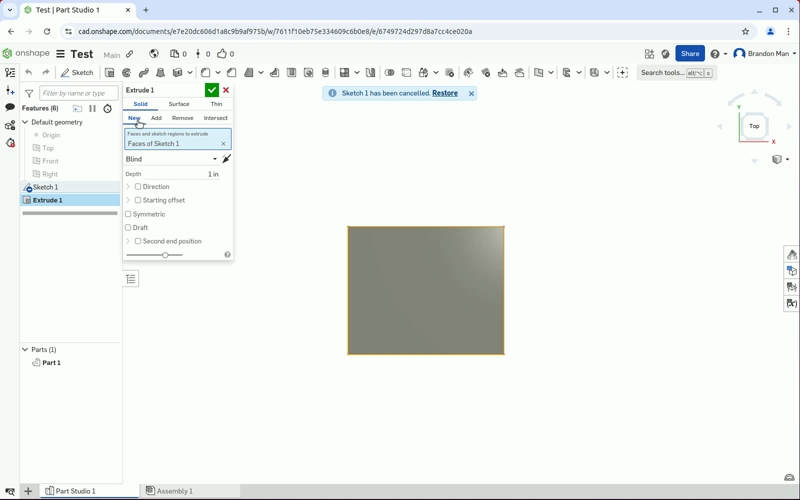
click(137, 120)
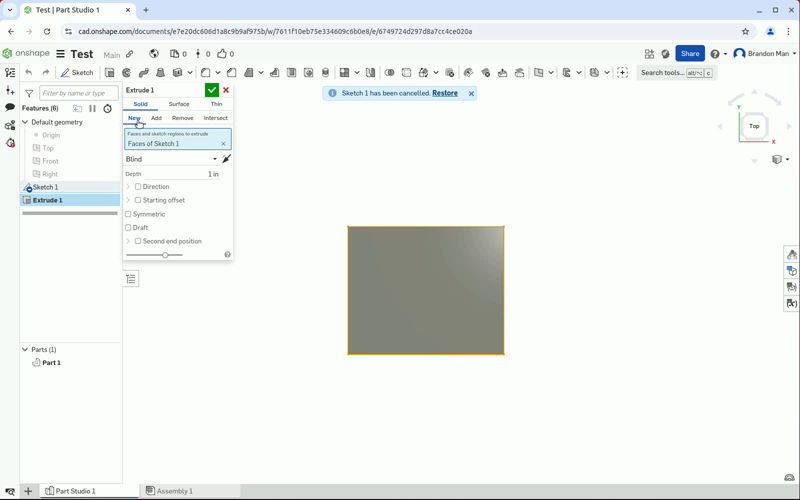
key(tab, 4)
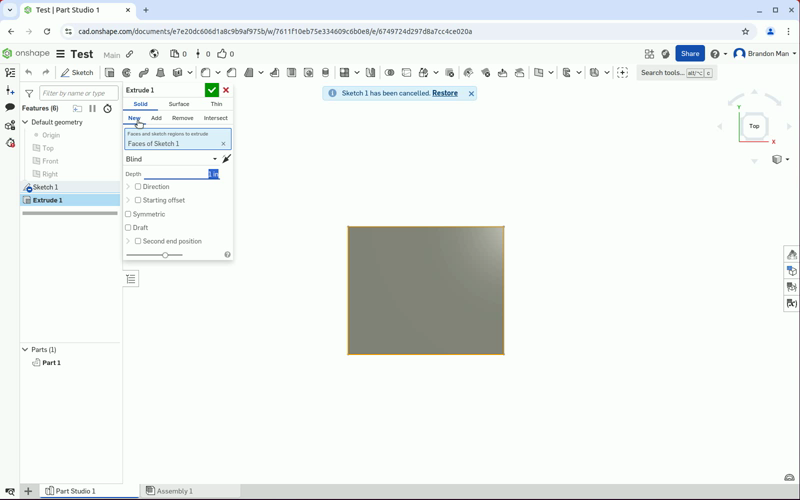
text(15.165)
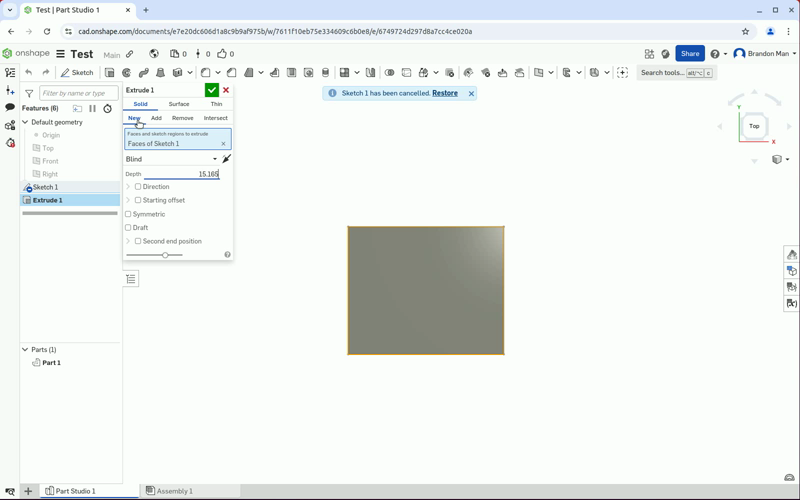
key(enter)
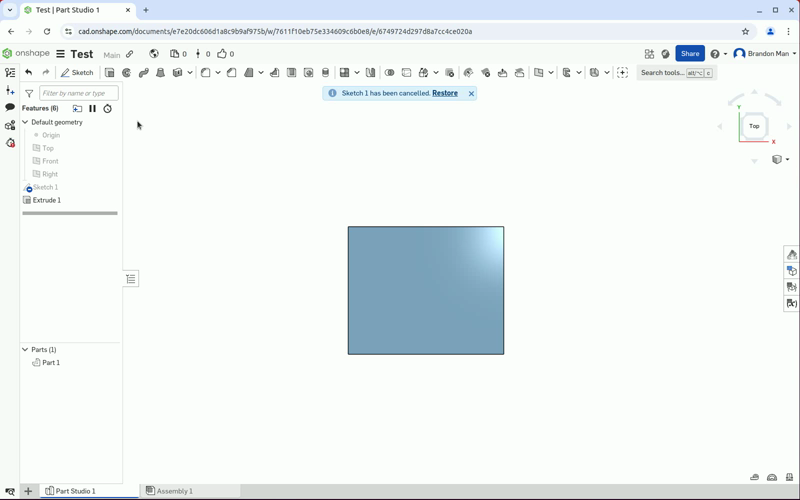
key(shift+h)
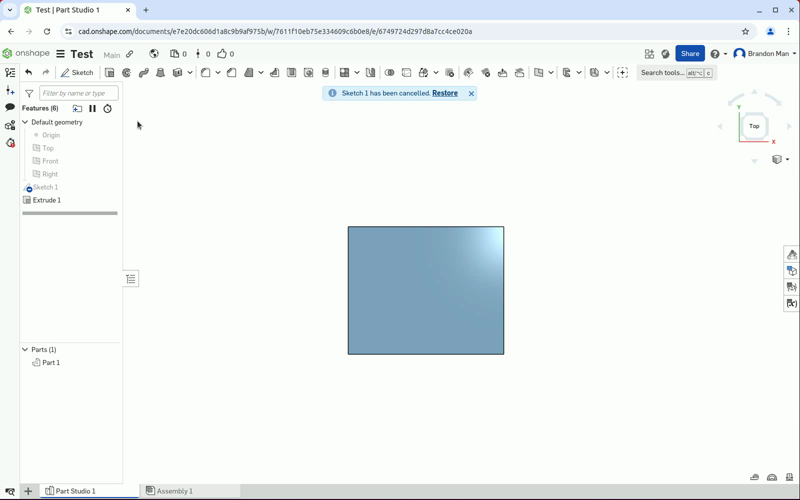
key(shift+h)
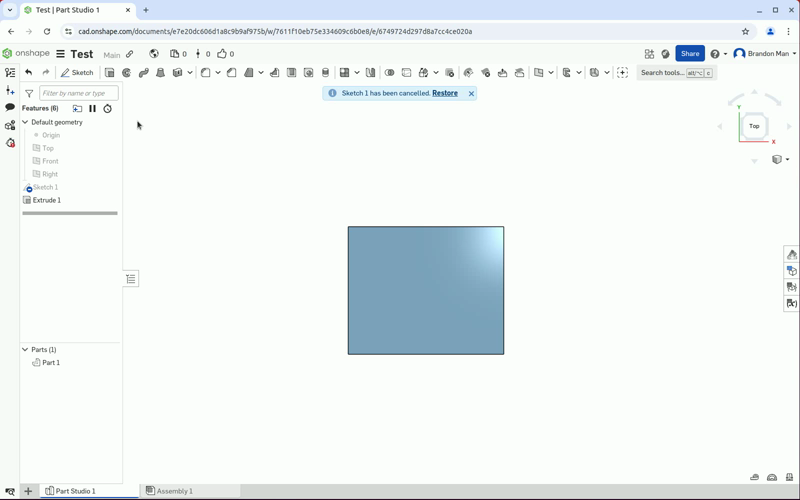
mouse_move(73, 189)
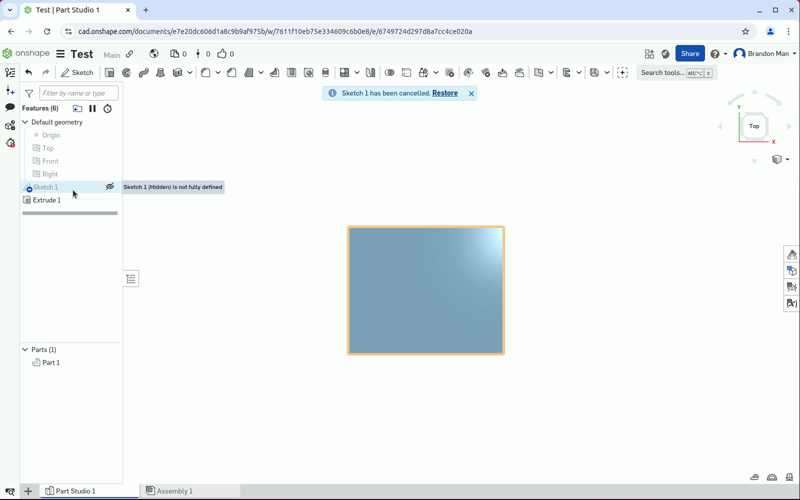
click(73, 189)
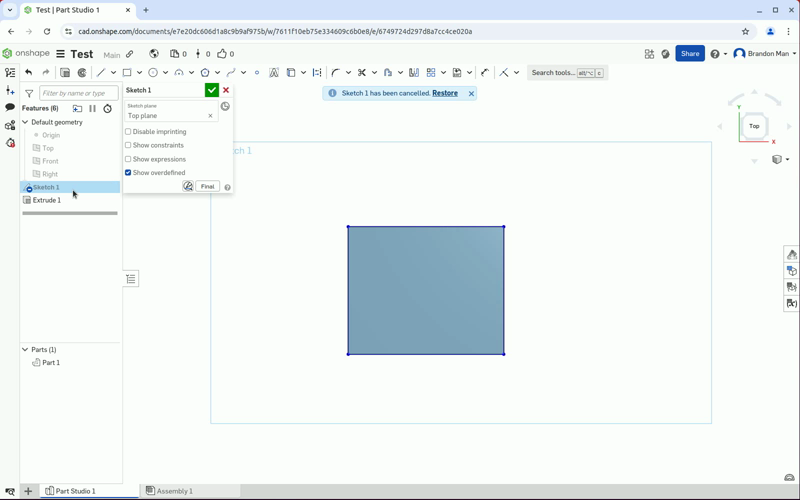
mouse_move(229, 92)
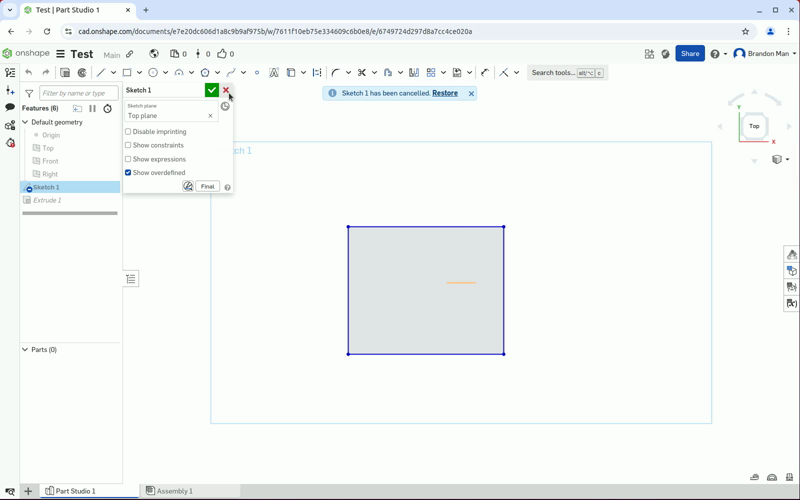
click(229, 92)
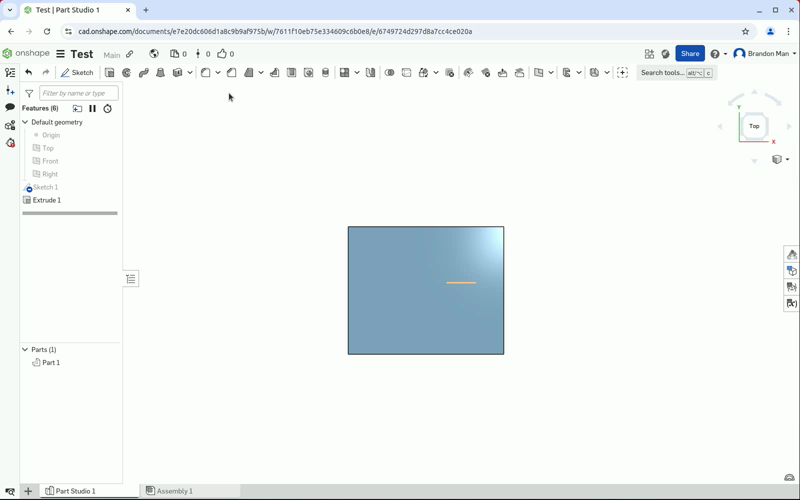
mouse_move(541, 75)
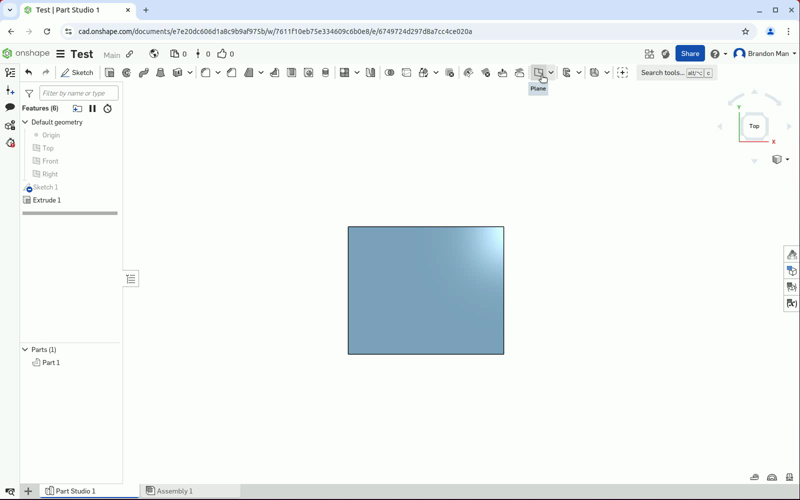
click(541, 75)
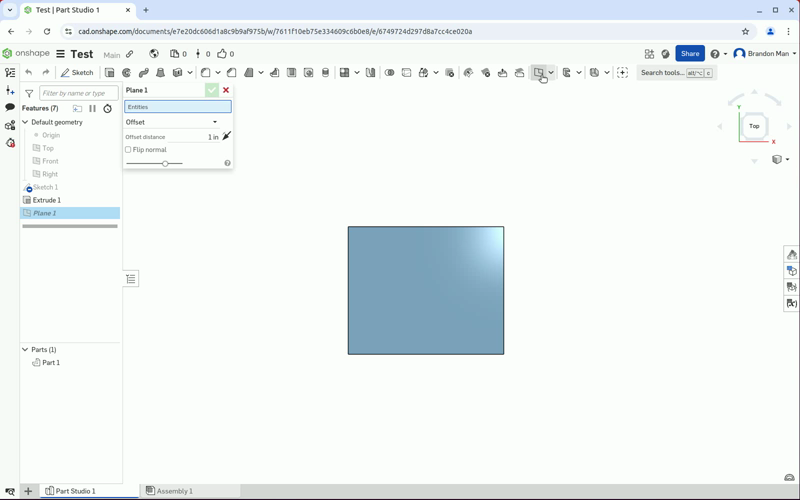
mouse_move(73, 150)
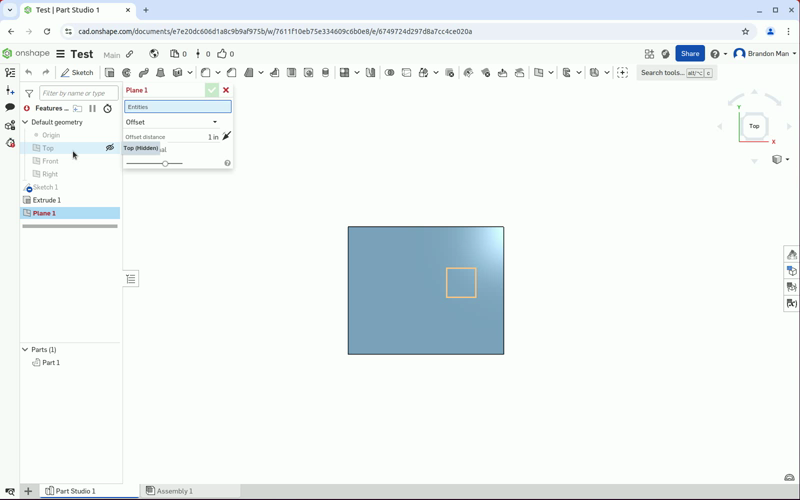
click(73, 150)
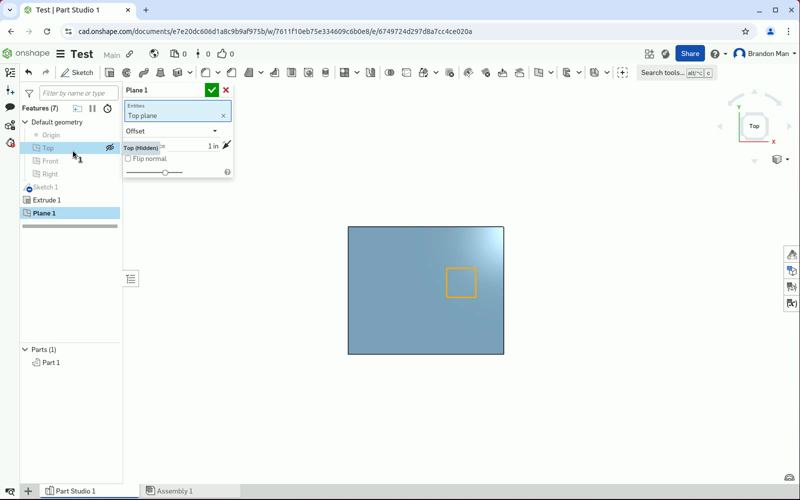
key(tab, 2)
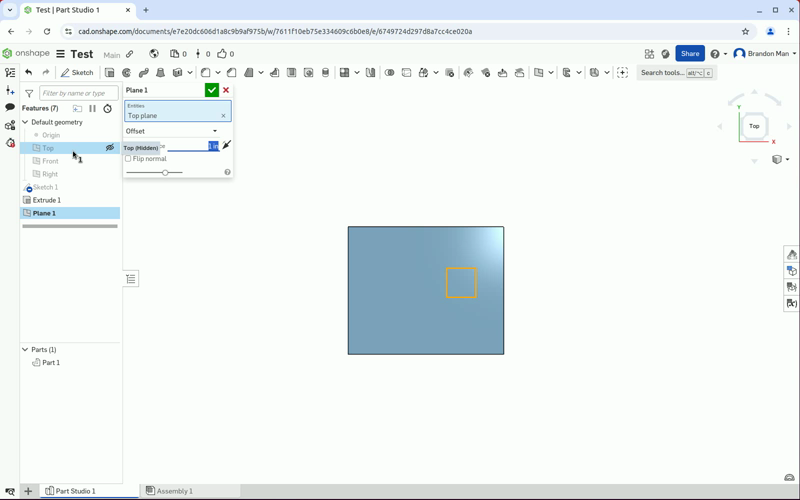
text(15.159)
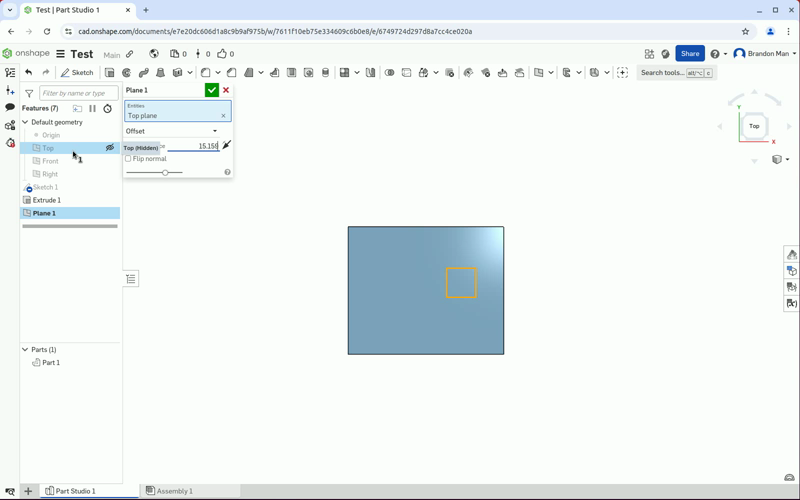
key(enter, 2)
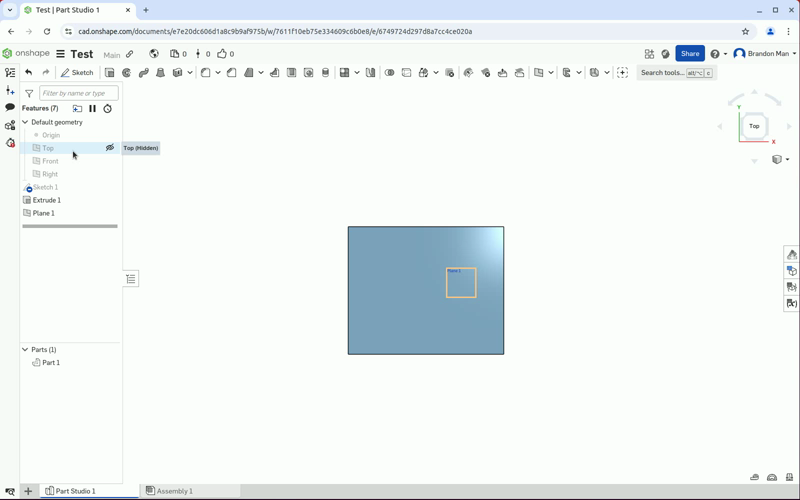
key(shift+s)
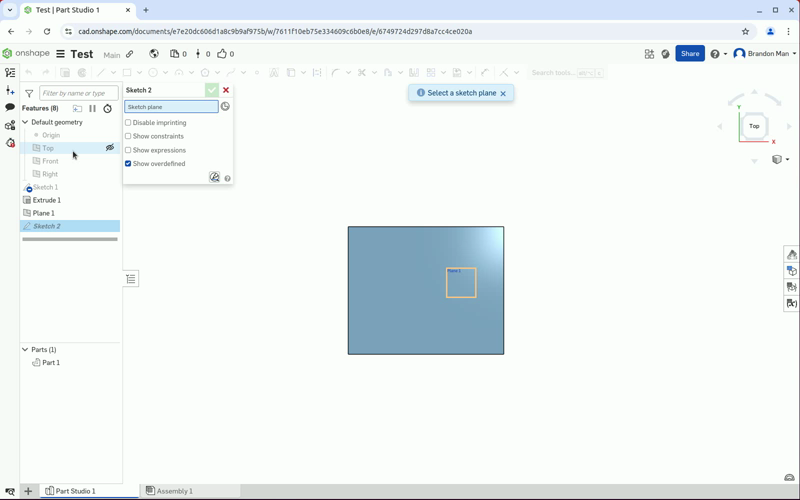
mouse_move(73, 215)
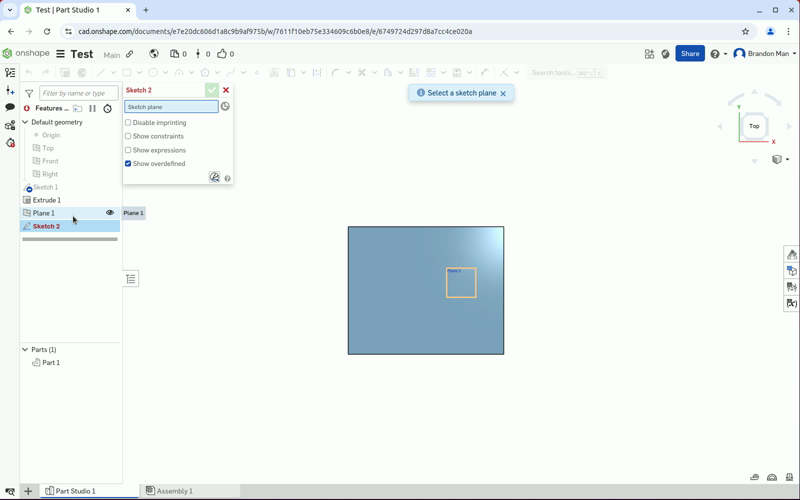
click(73, 215)
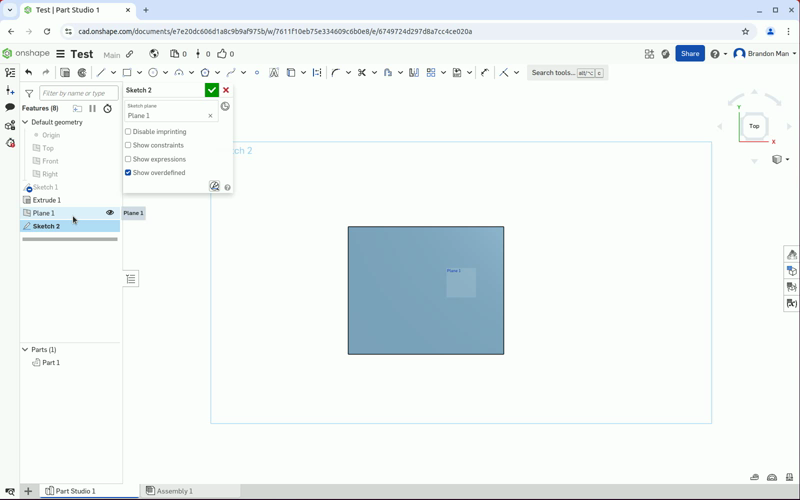
mouse_move(73, 352)
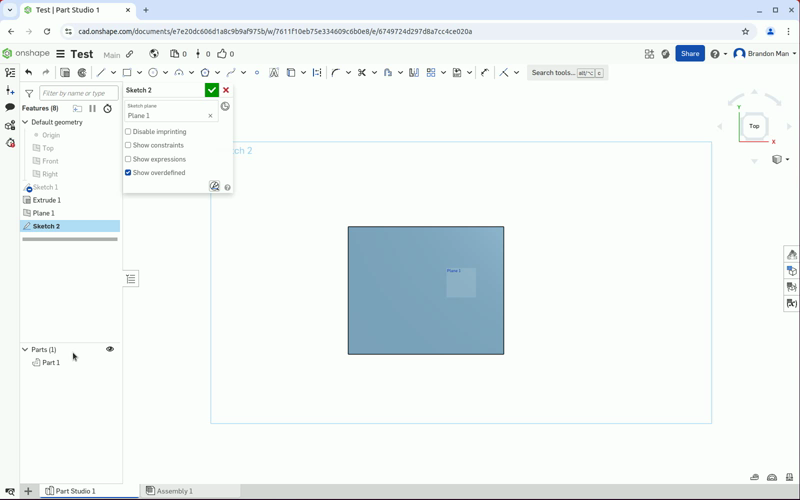
key(y)
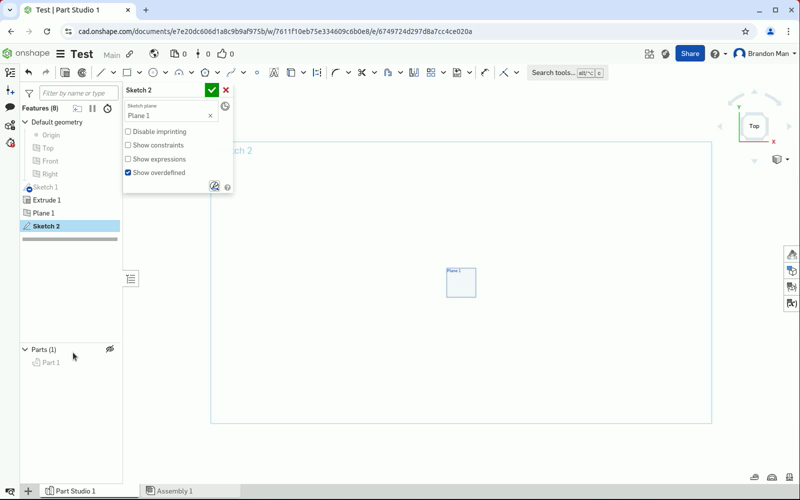
key(l)
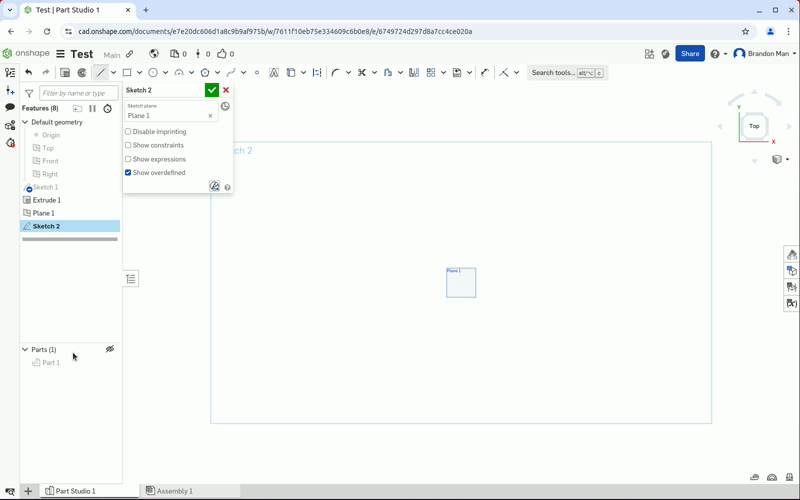
key_down(shift)
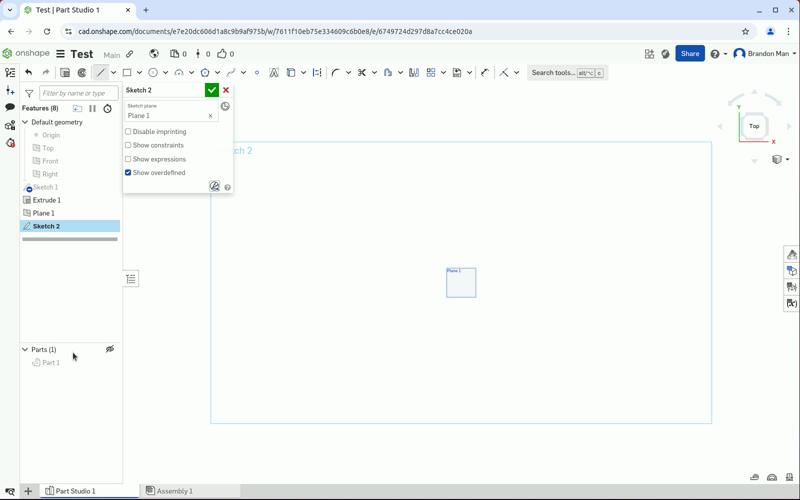
mouse_move(376, 322)
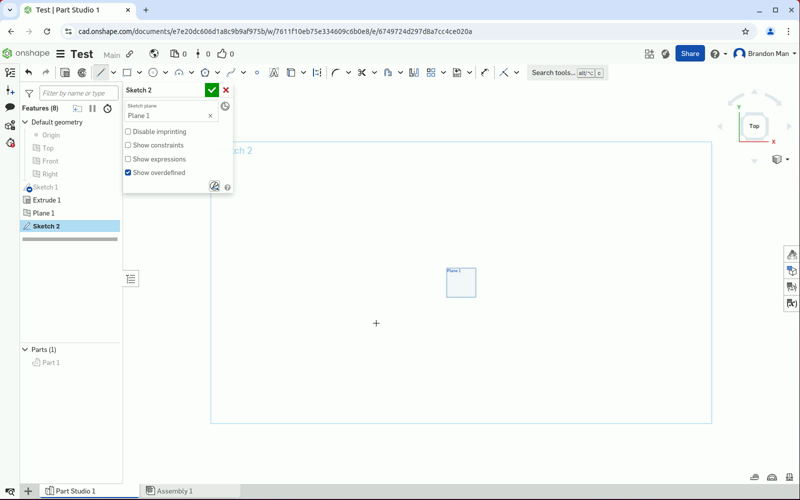
click(376, 322)
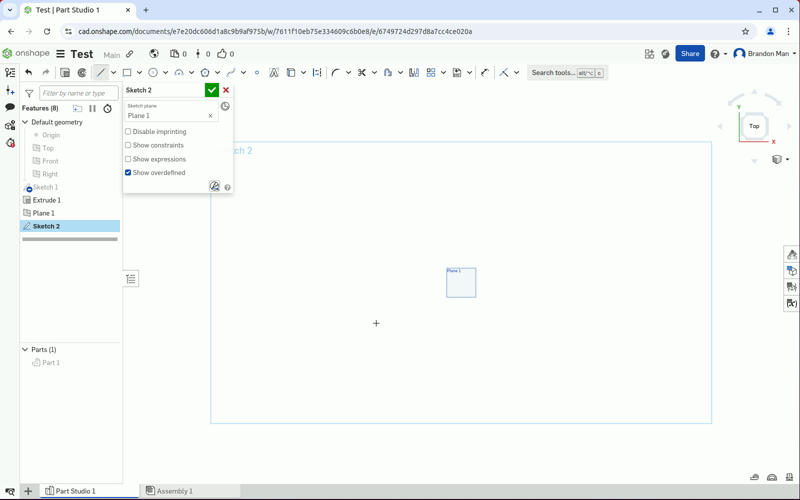
key_up(shift)
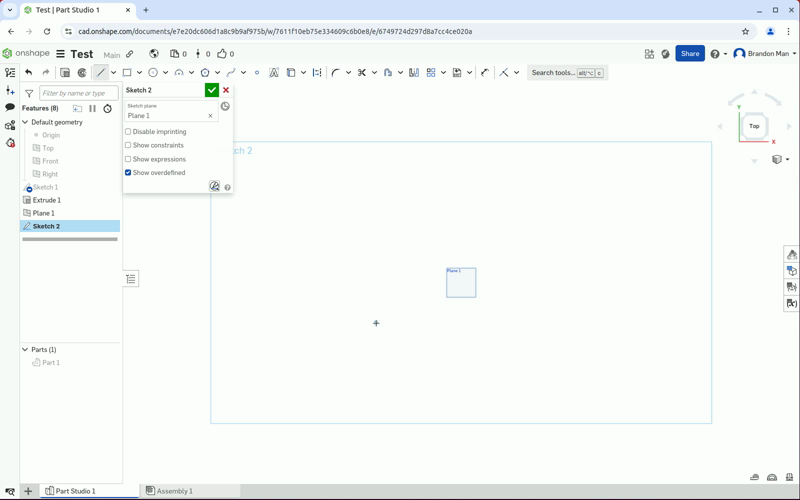
key_down(shift)
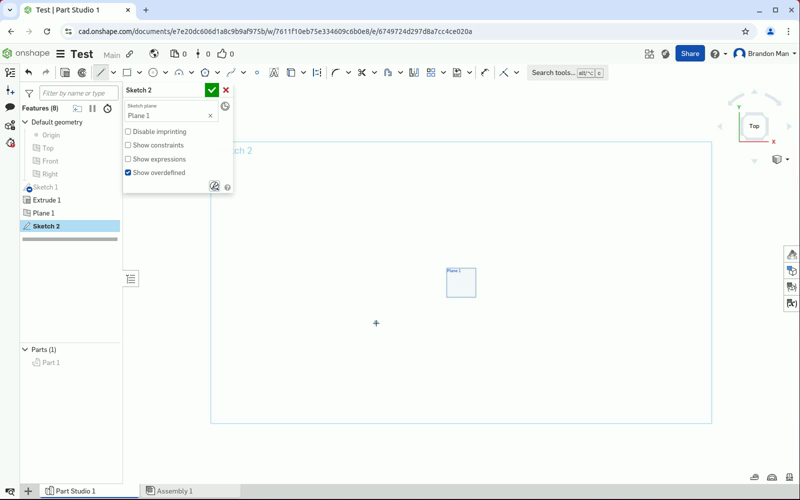
mouse_move(461, 322)
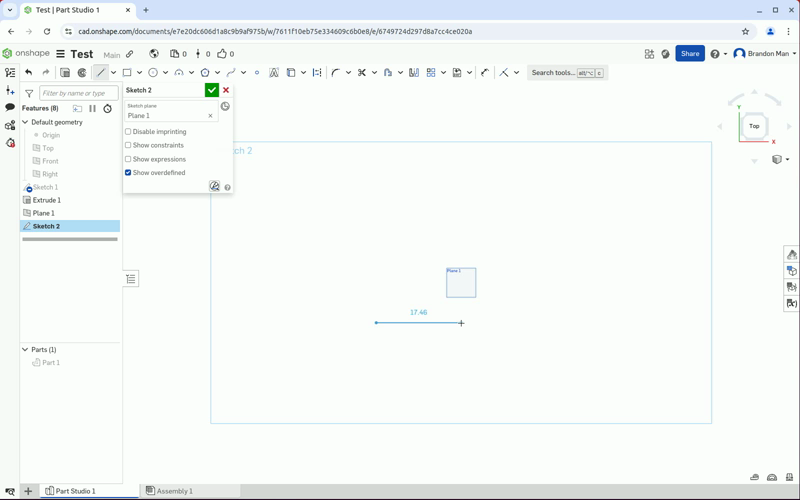
click(461, 322)
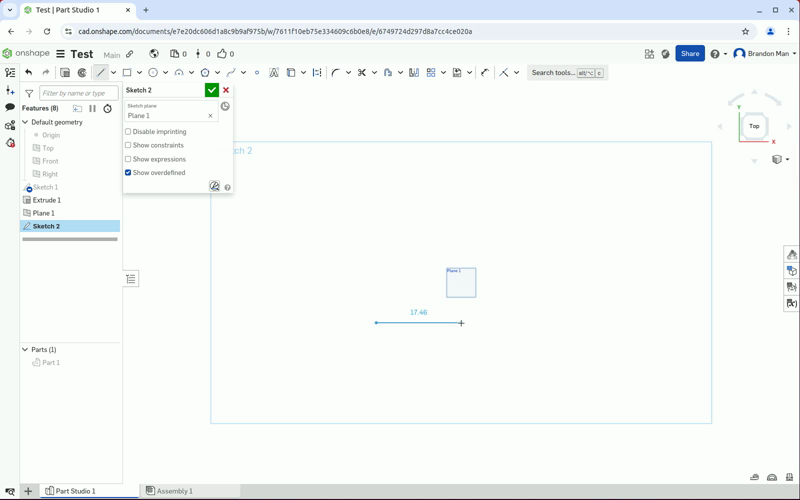
key_up(shift)
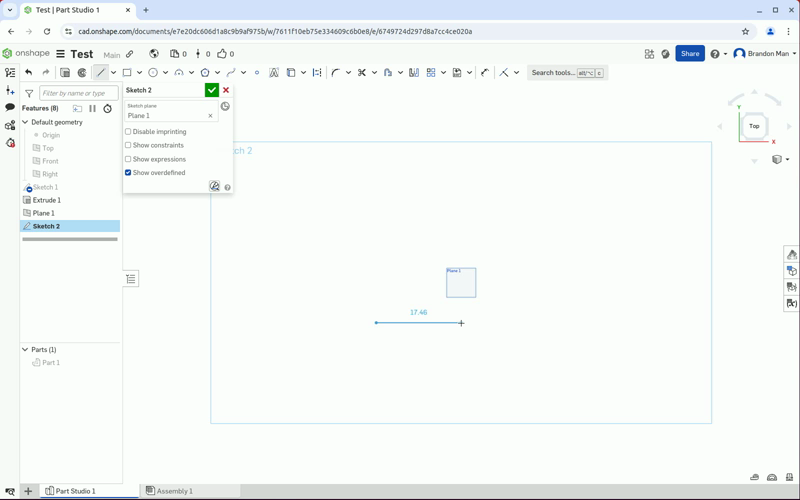
key_down(shift)
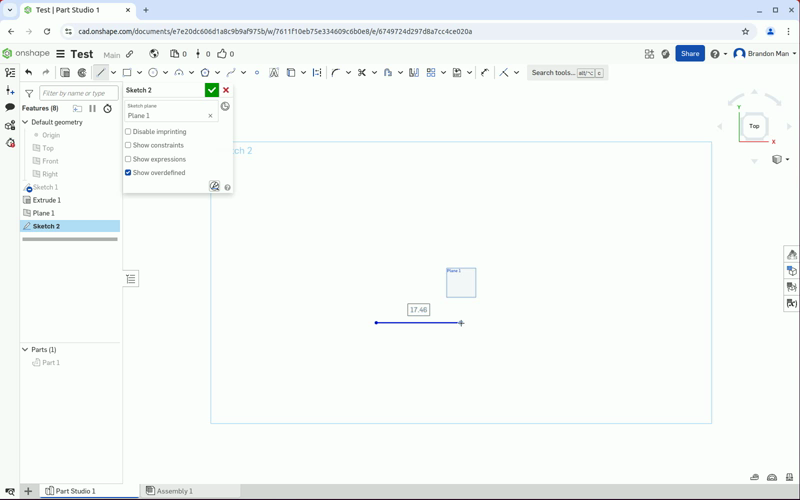
mouse_move(461, 261)
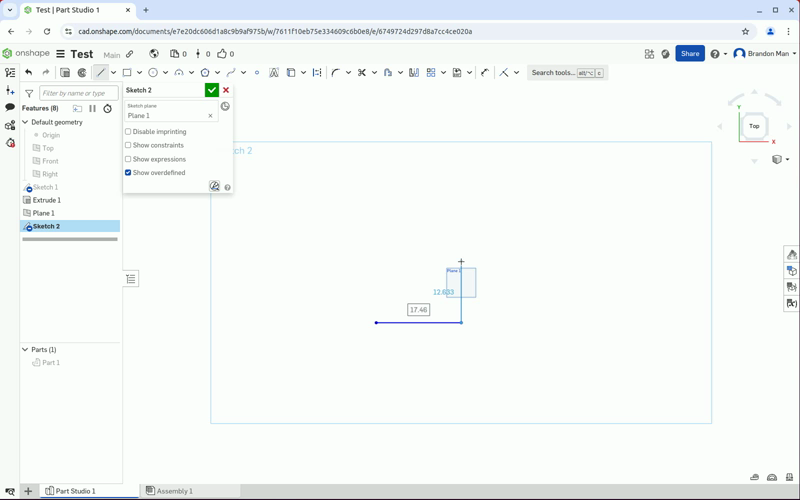
click(461, 261)
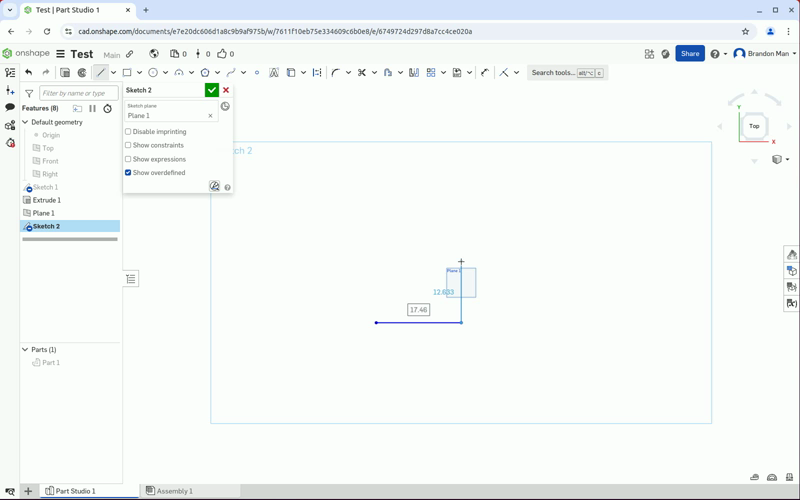
key_up(shift)
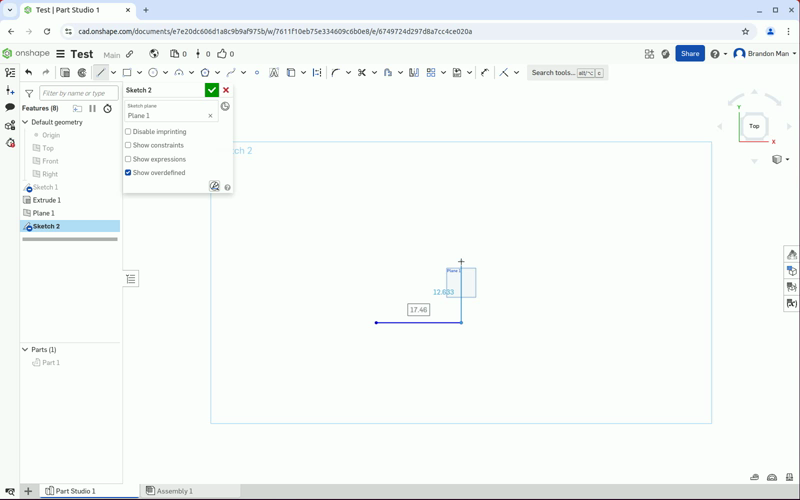
key_down(shift)
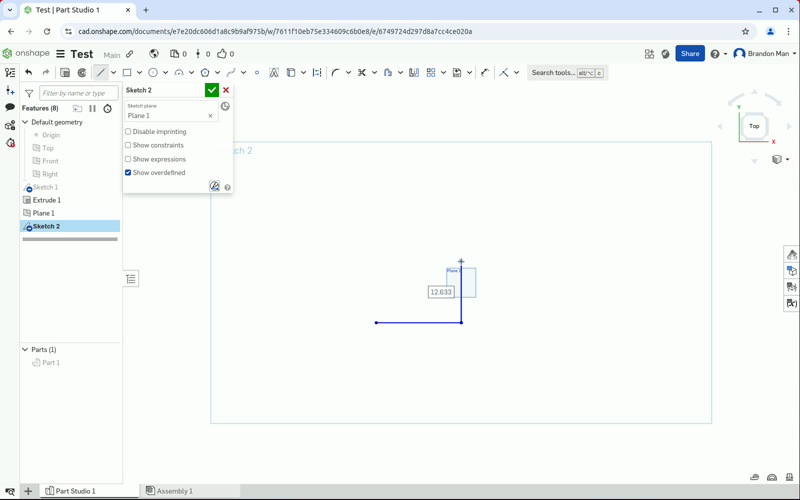
mouse_move(376, 261)
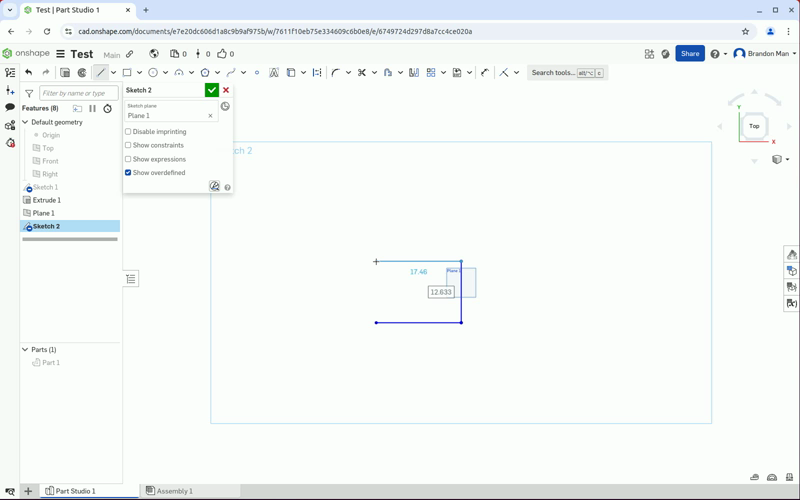
click(376, 261)
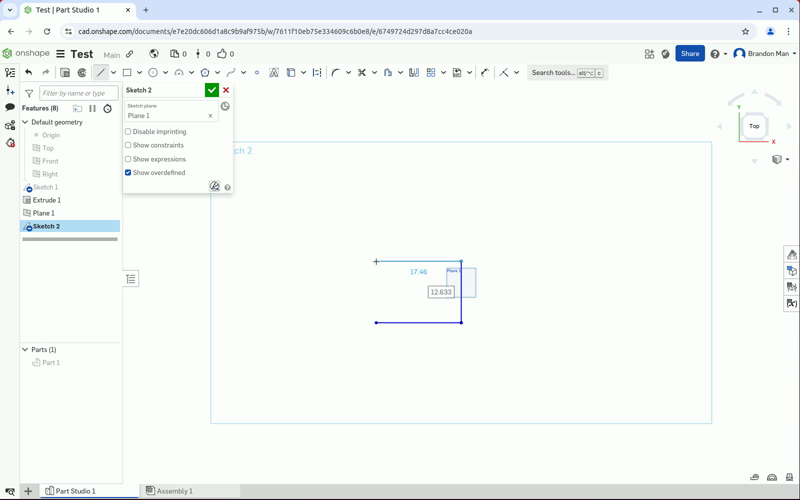
key_up(shift)
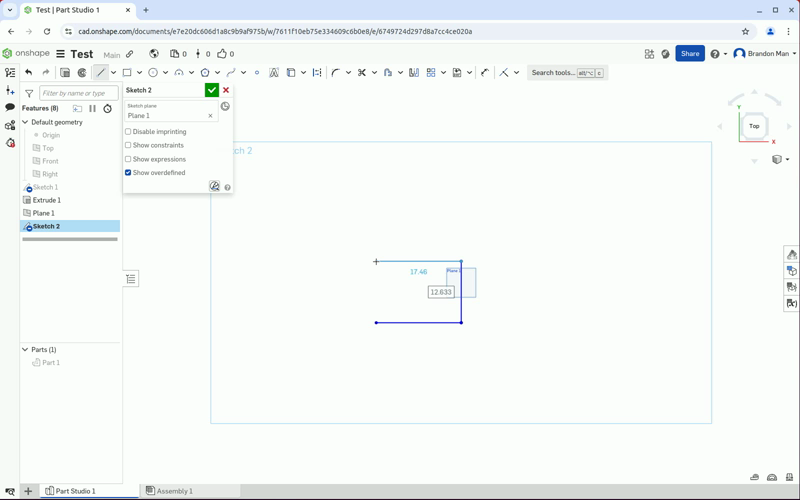
key_down(shift)
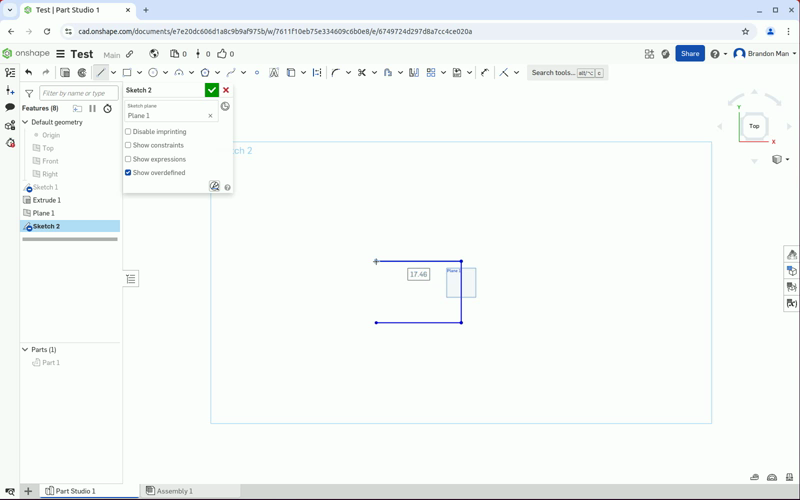
mouse_move(376, 322)
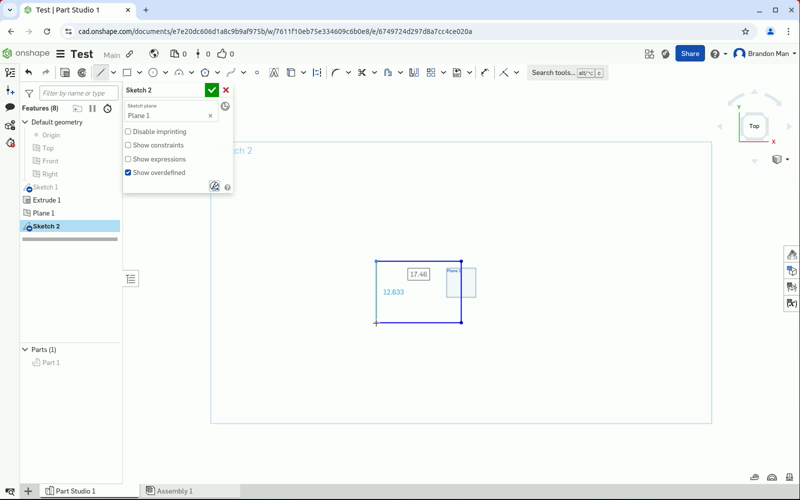
key_up(shift)
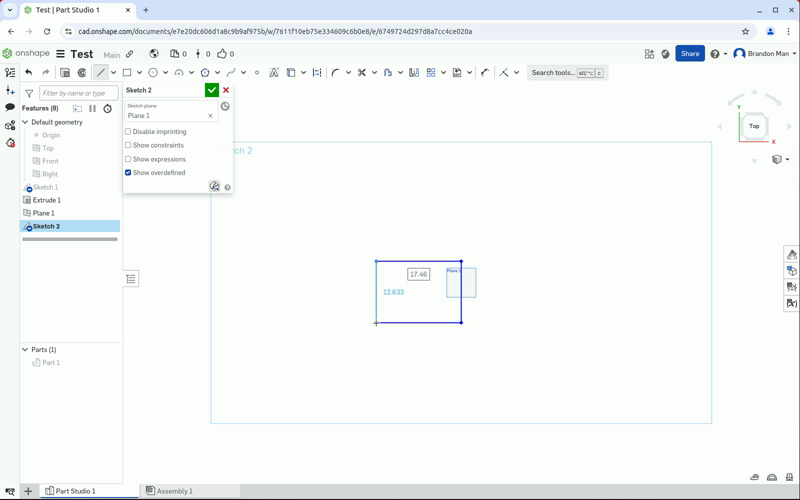
click(376, 322)
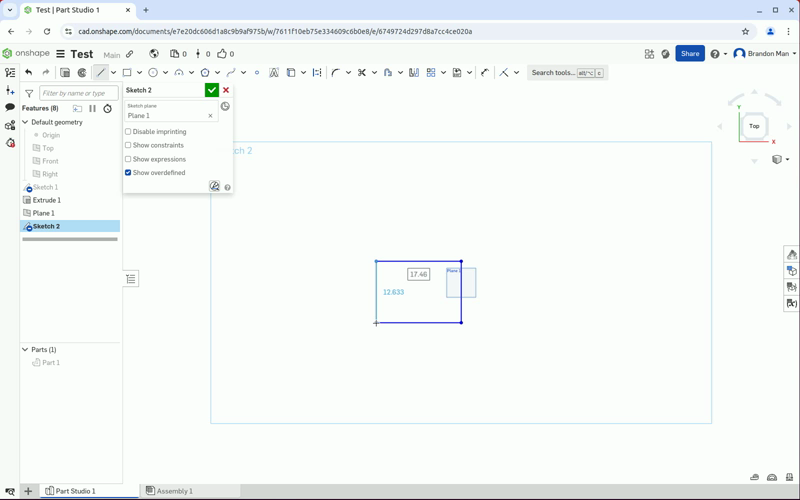
key(esc)
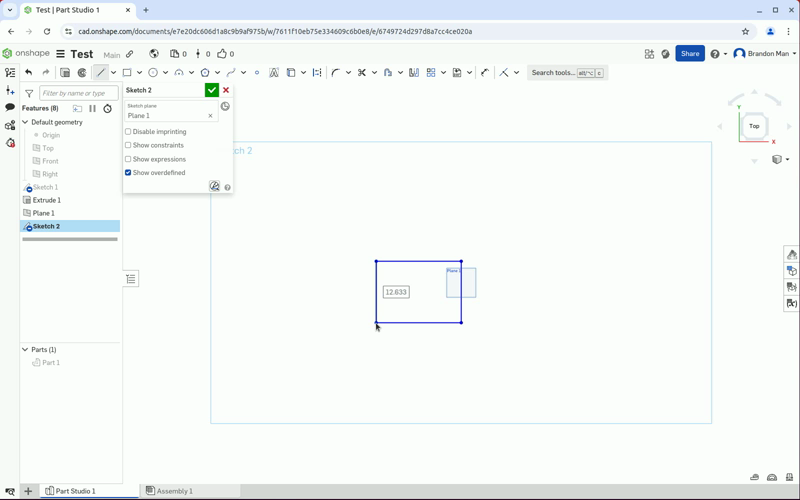
mouse_move(443, 298)
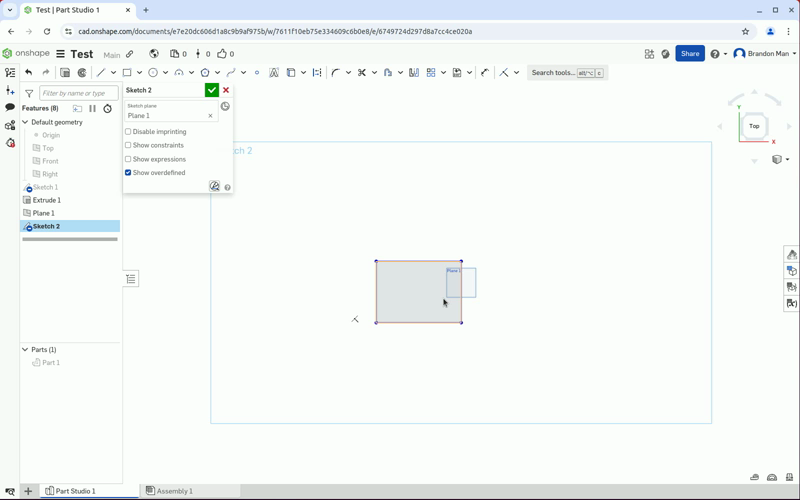
click(443, 298)
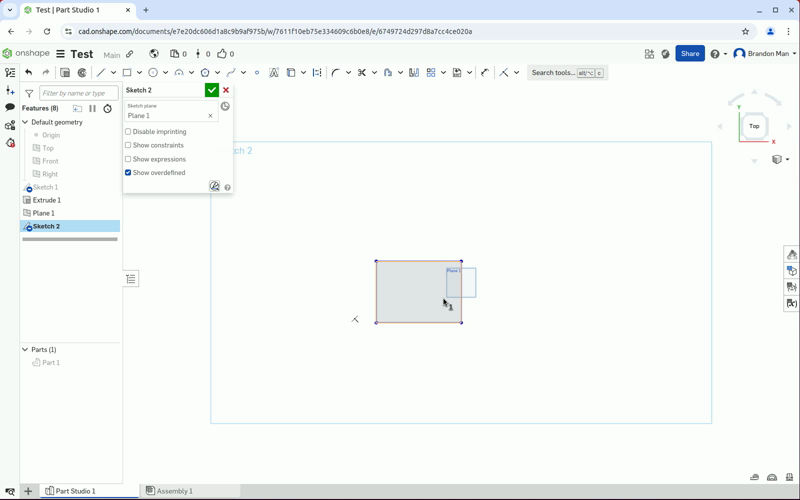
mouse_move(73, 352)
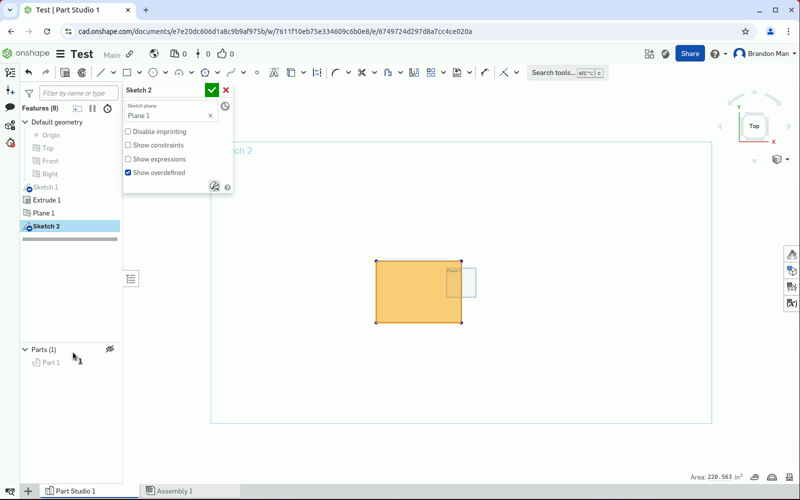
key(shift+y)
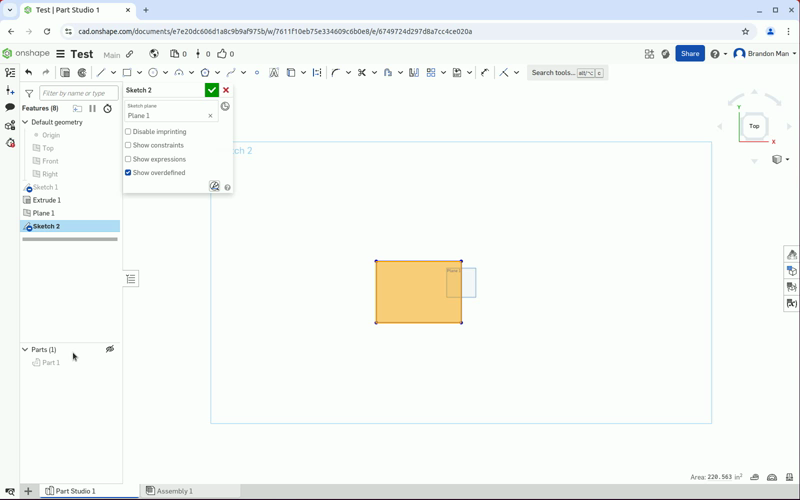
key(shift+e)
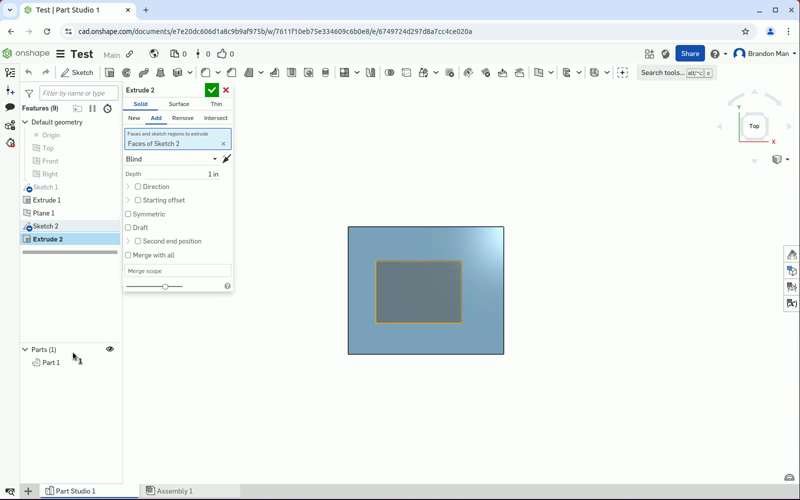
mouse_move(143, 106)
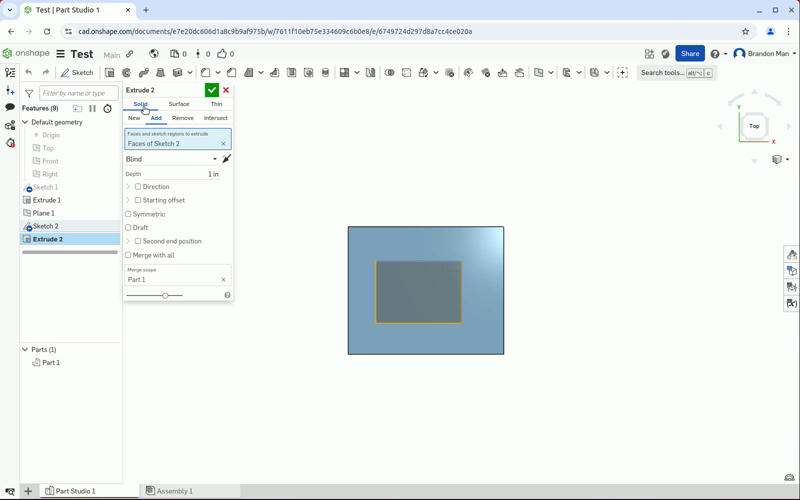
click(143, 106)
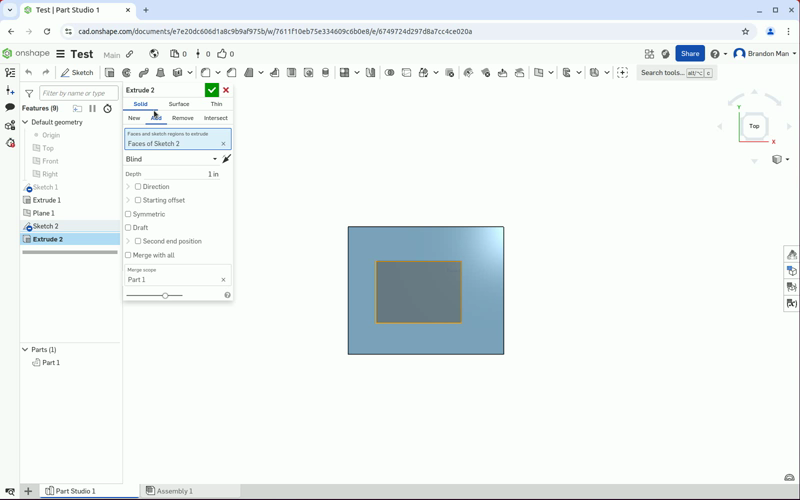
mouse_move(186, 120)
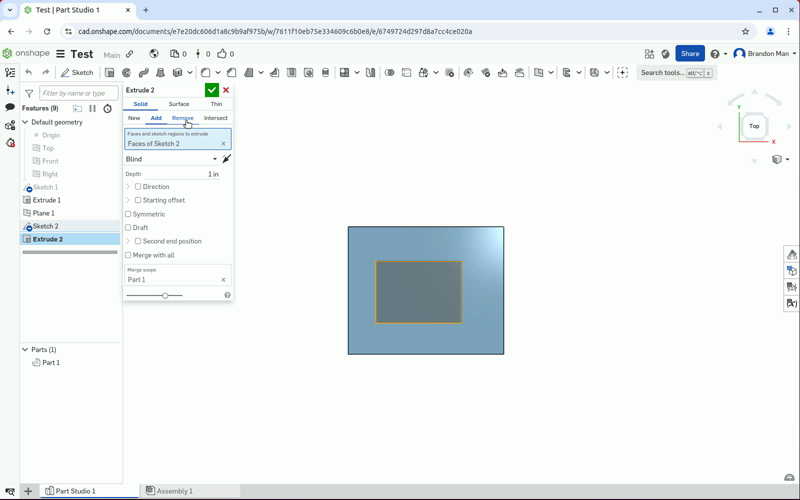
click(186, 120)
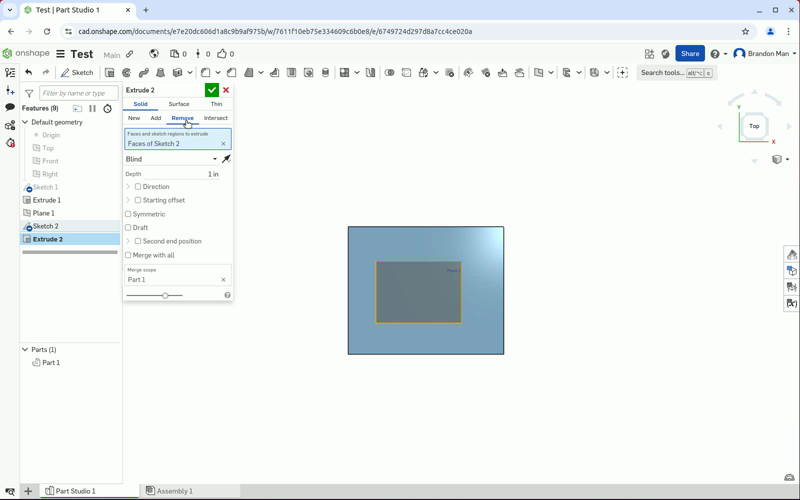
key(tab, 4)
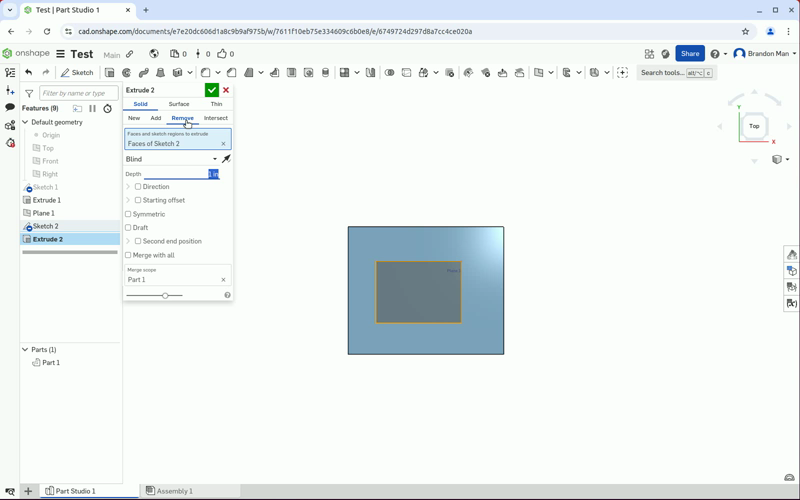
text(6.018)
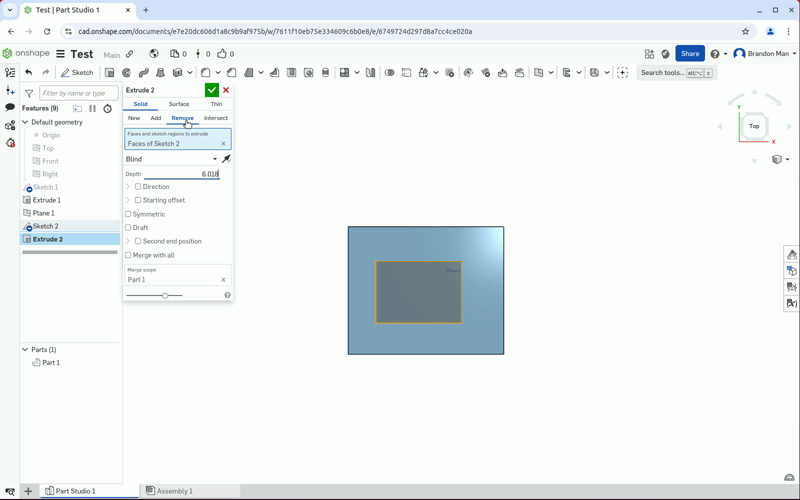
key(tab, 6)
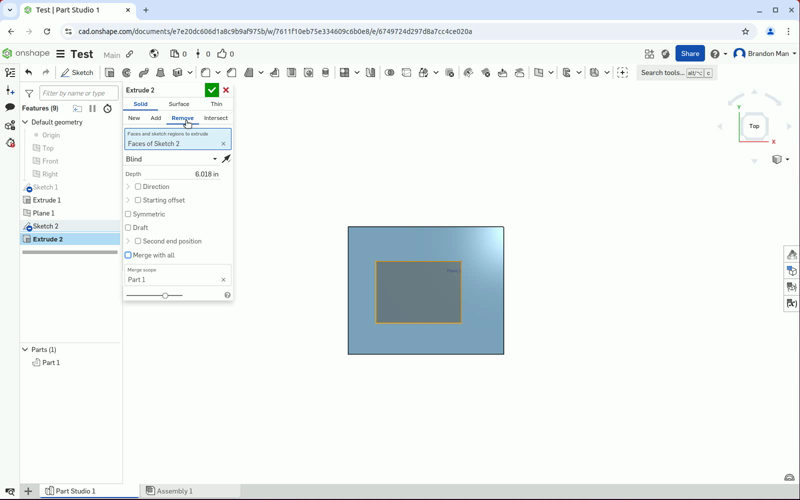
key(space)
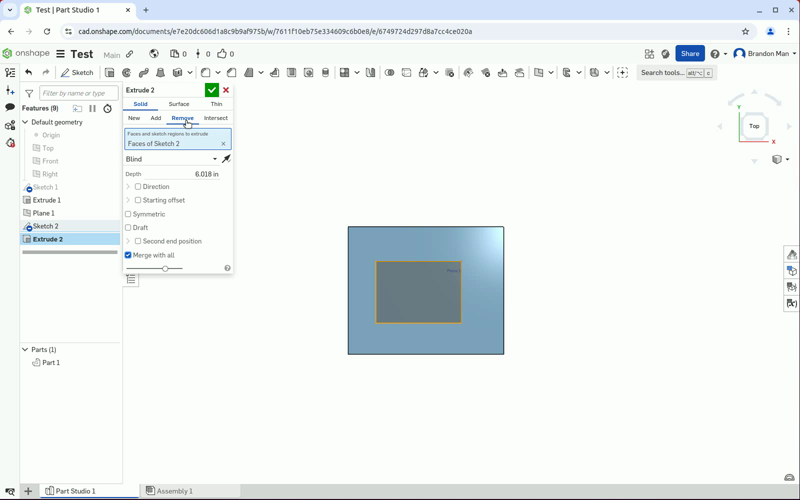
key(enter)
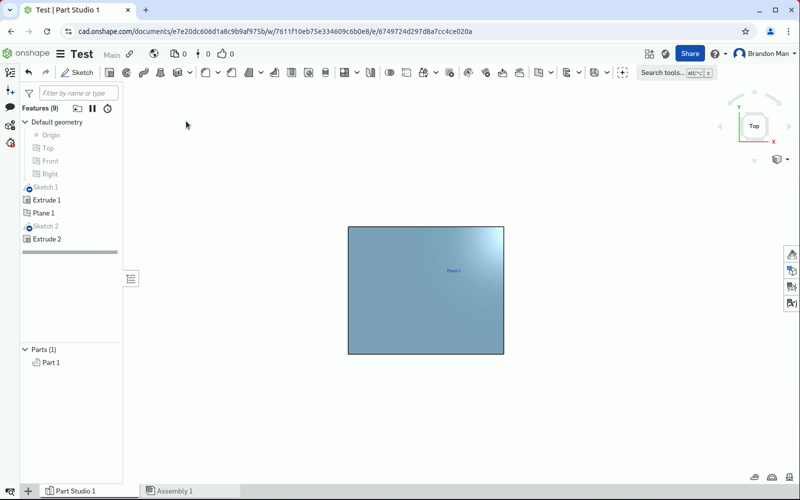
key(shift+h)
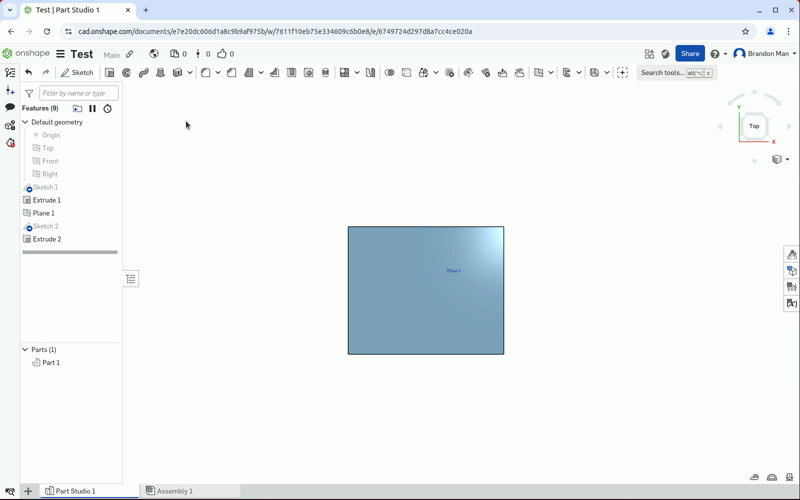
key(shift+h)
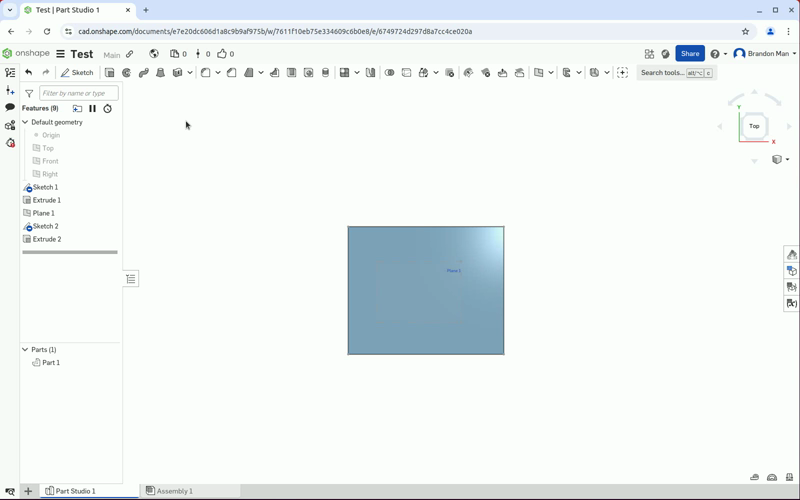
key(shift+7)
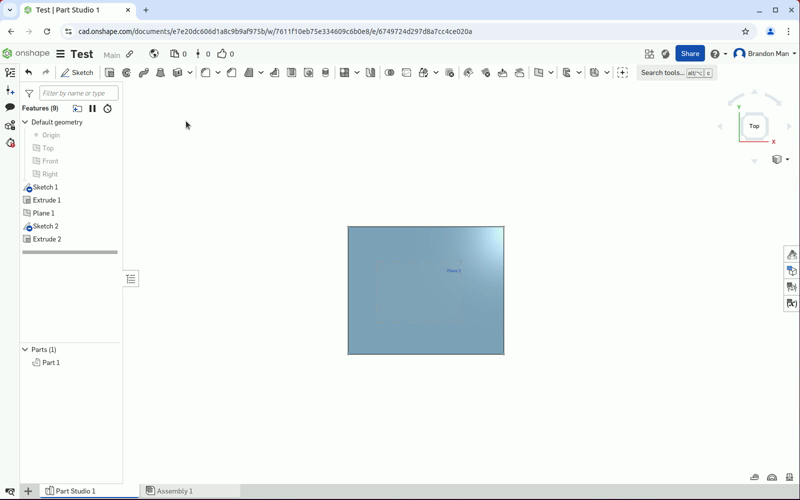
key(up, 3)
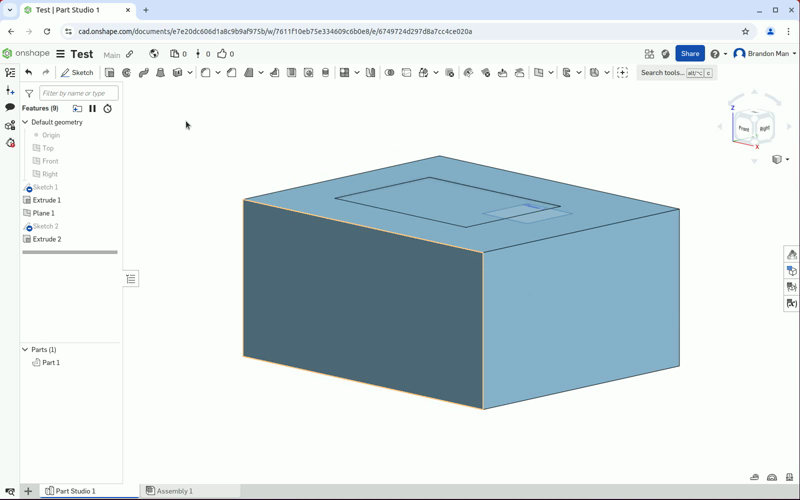
key(left, 3)
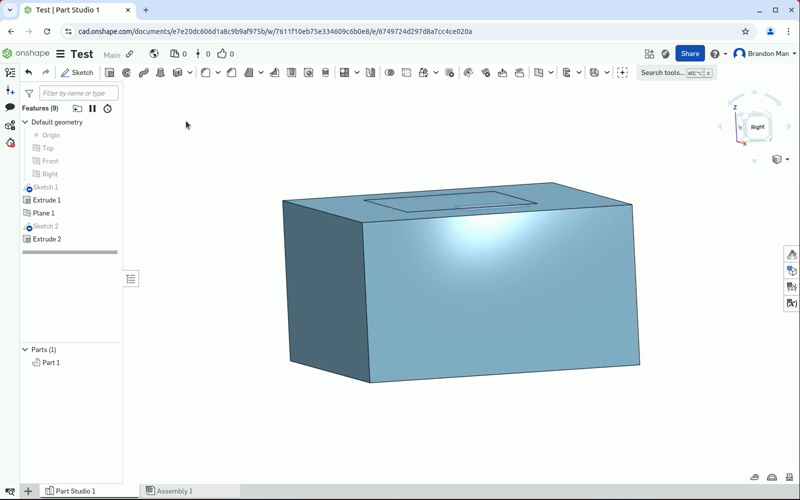
key(right, 3)
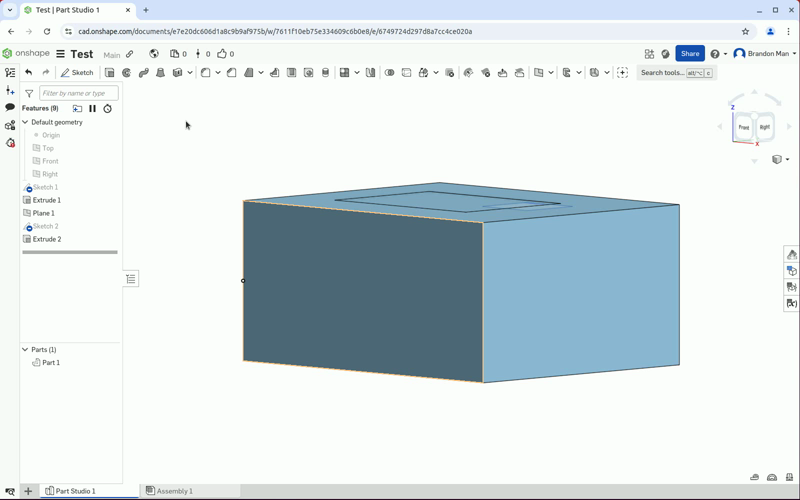
key(down, 3)
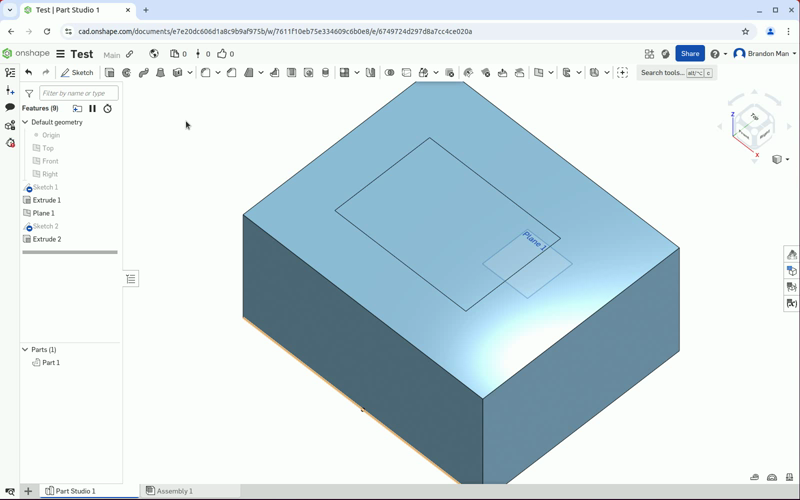
mouse_move(73, 189)
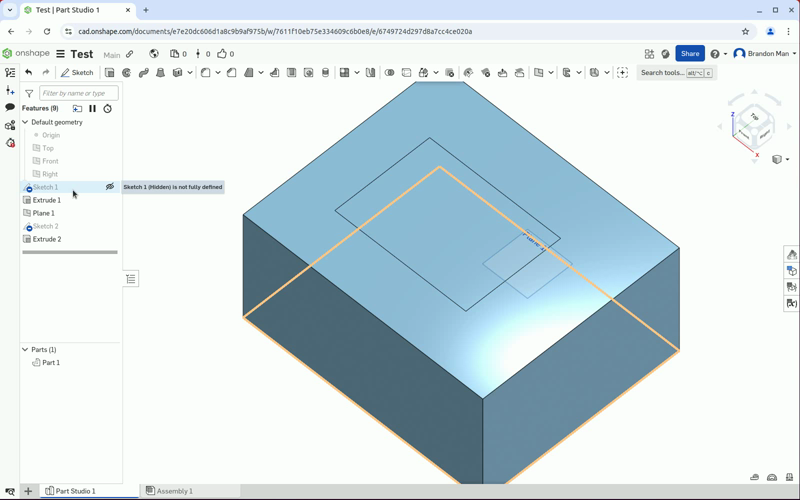
click(73, 189)